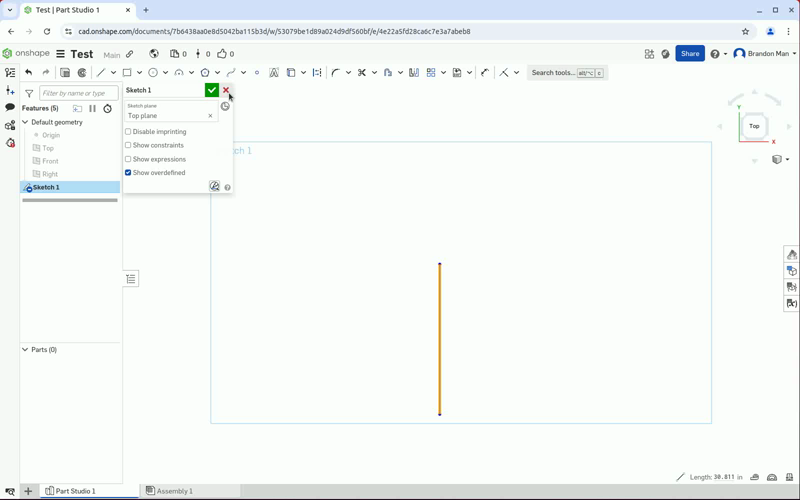
key(shift+h)
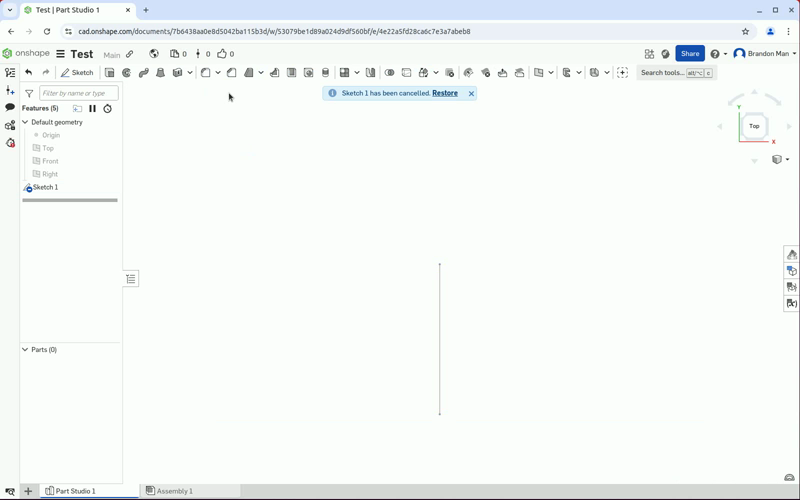
key(shift+s)
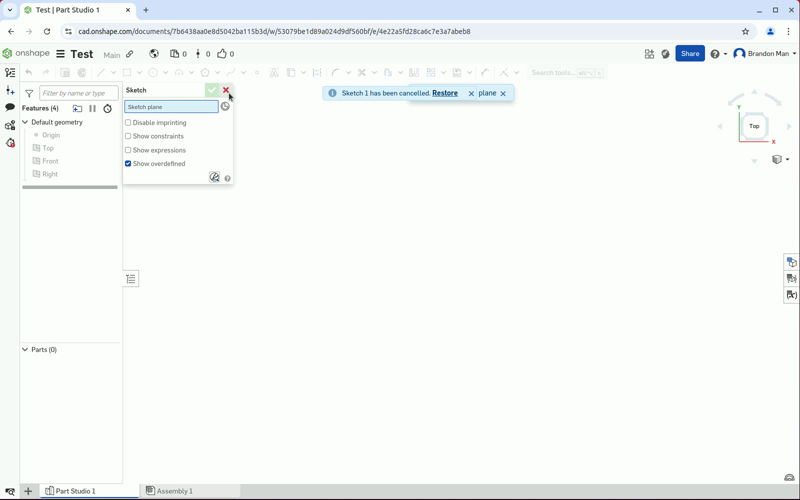
mouse_move(73, 150)
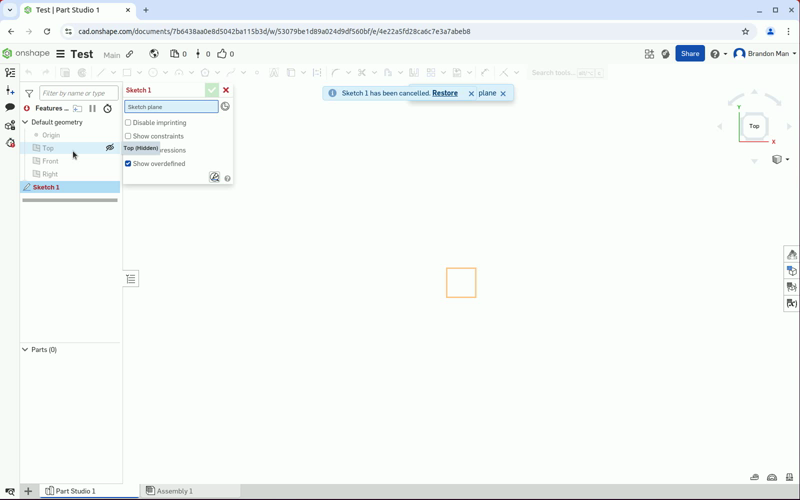
click(73, 150)
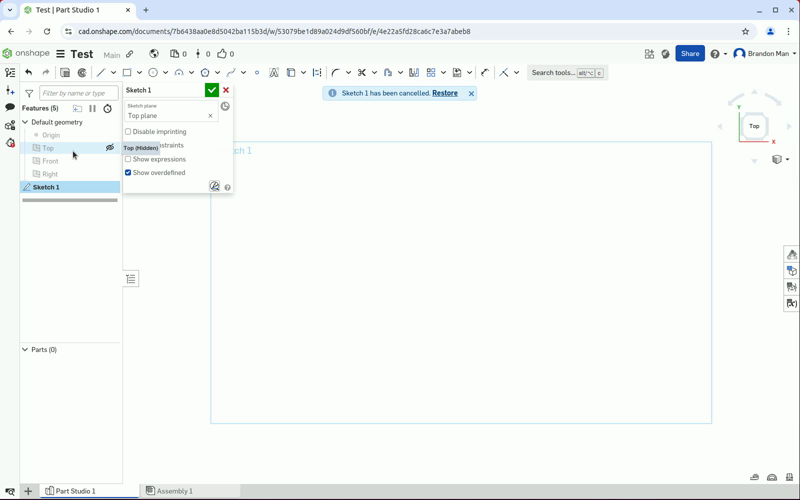
mouse_move(73, 352)
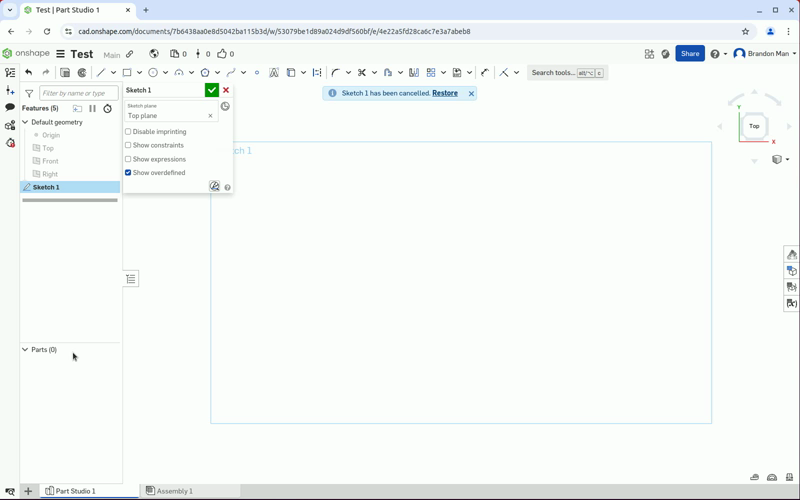
key(y)
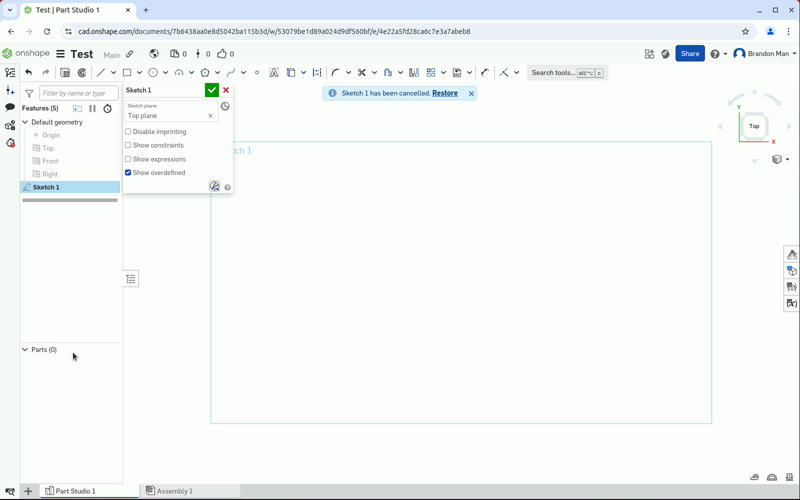
key(l)
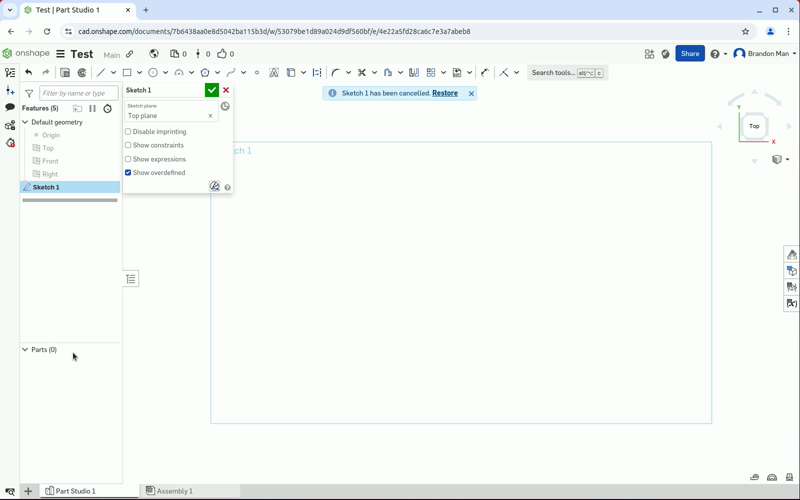
key_down(shift)
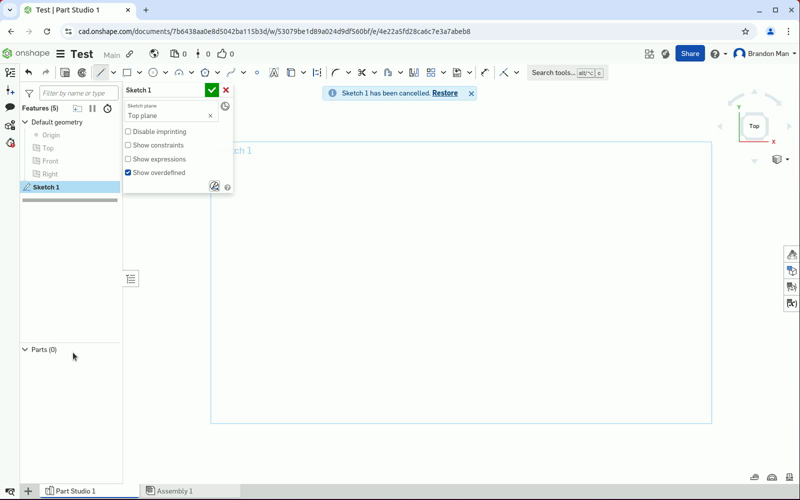
mouse_move(383, 330)
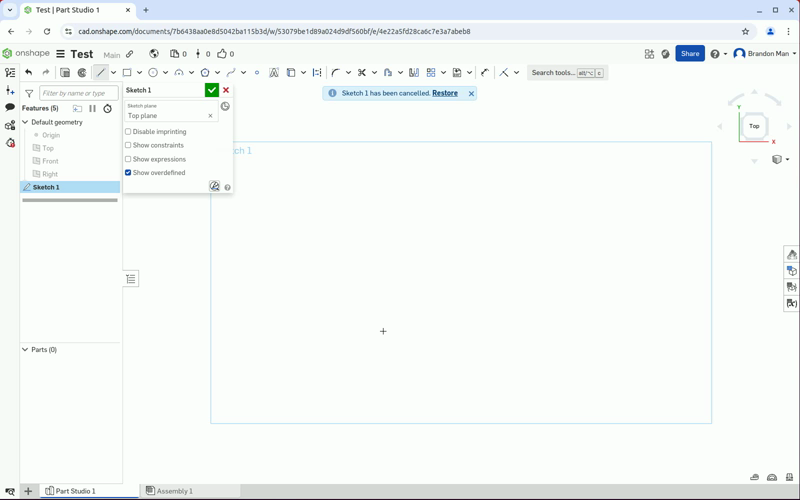
click(383, 330)
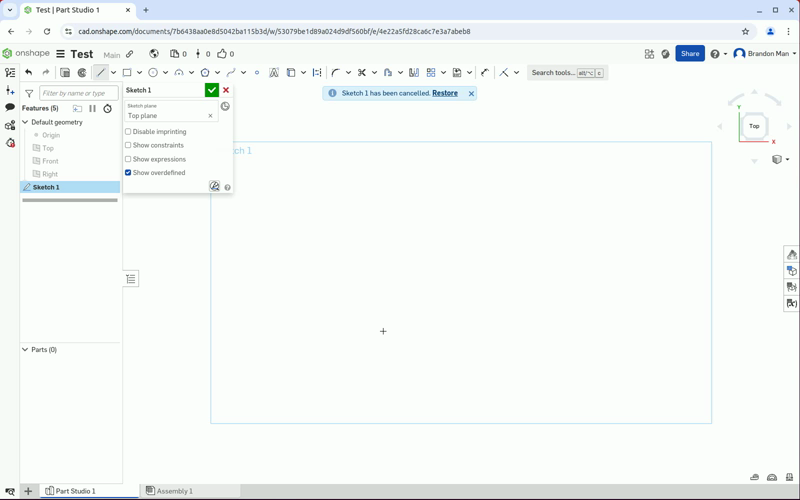
key_up(shift)
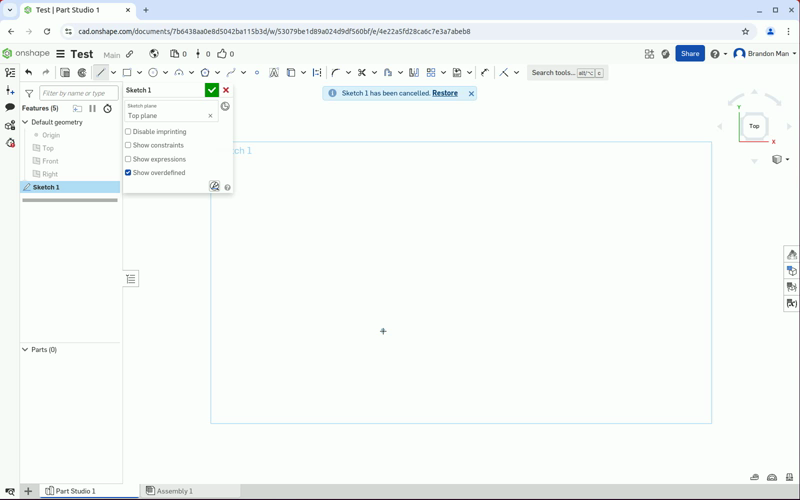
key_down(shift)
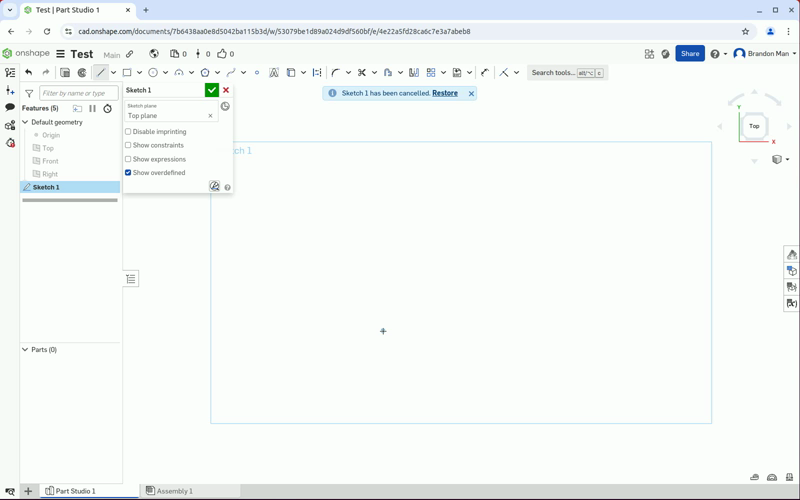
mouse_move(537, 330)
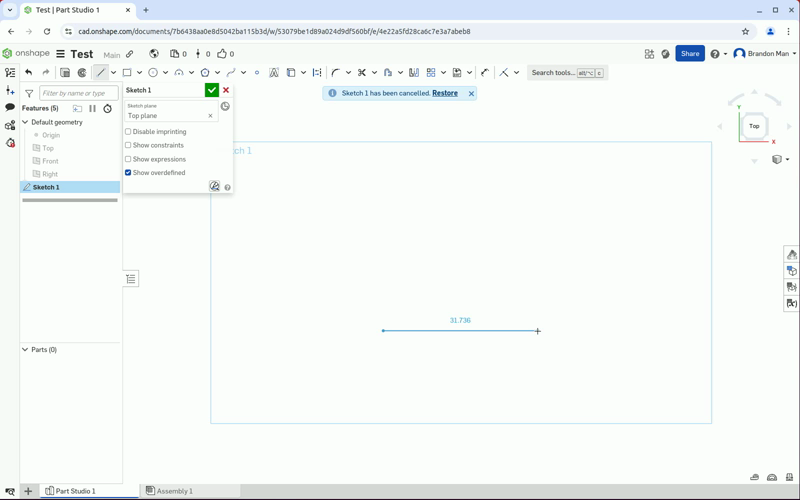
click(537, 330)
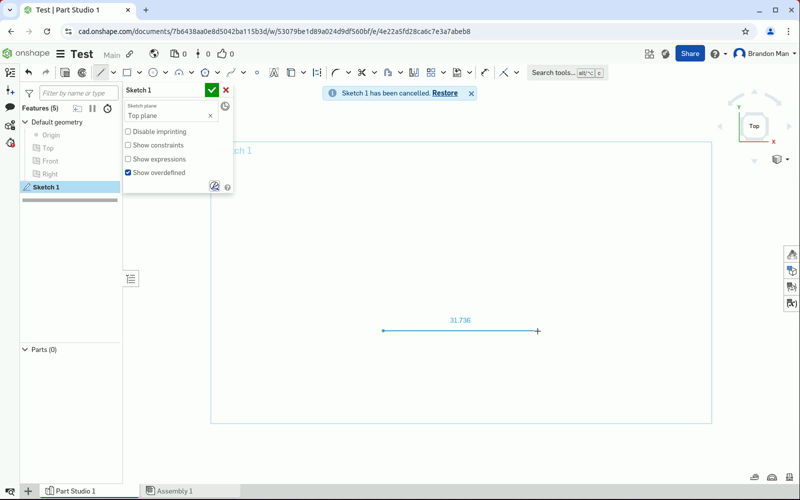
key_up(shift)
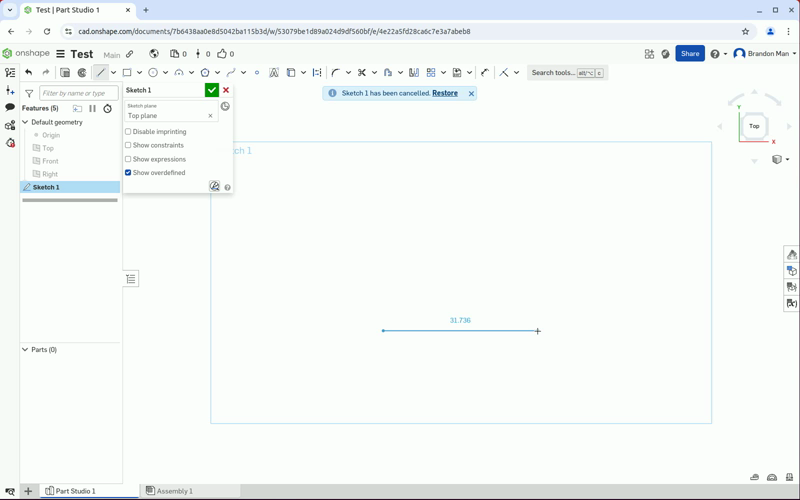
key_down(shift)
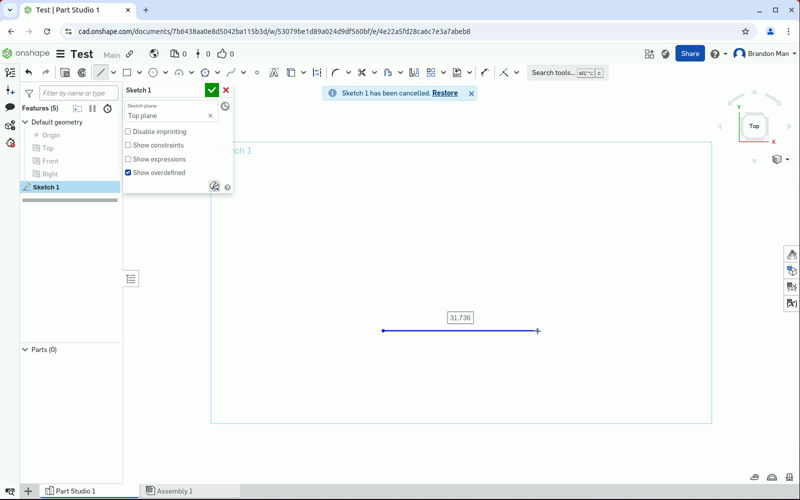
mouse_move(537, 235)
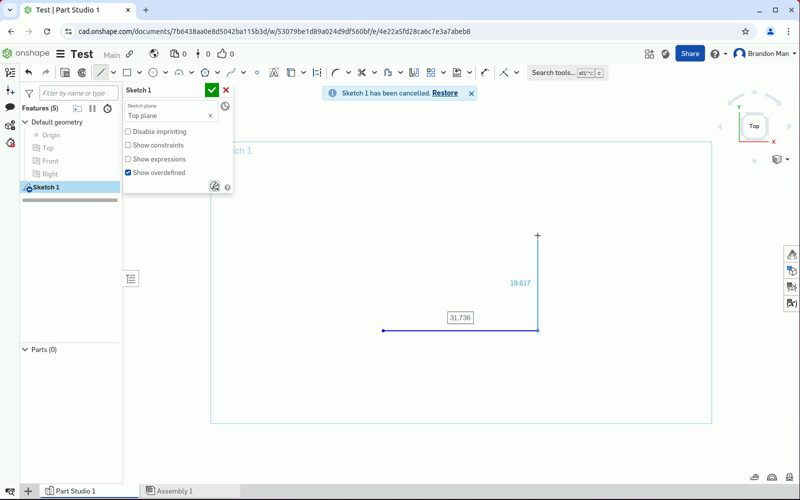
click(537, 235)
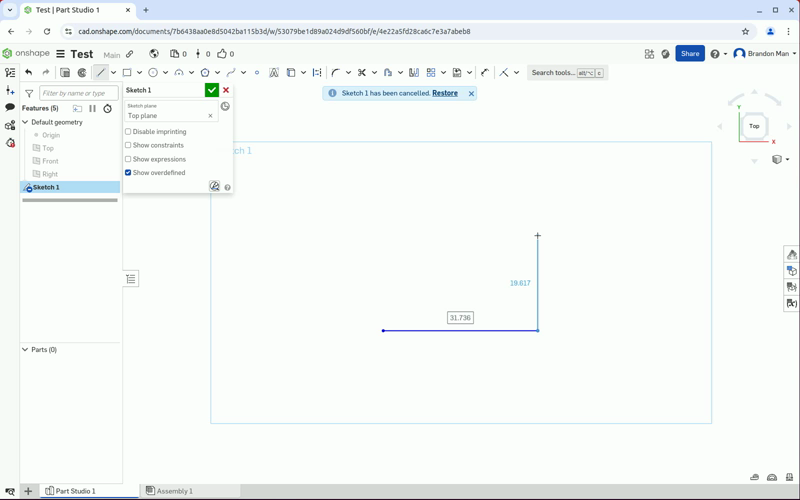
key_up(shift)
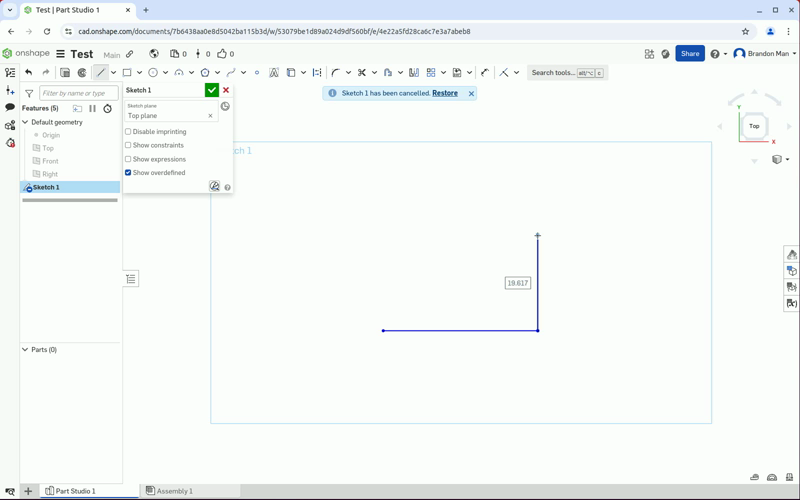
key_down(shift)
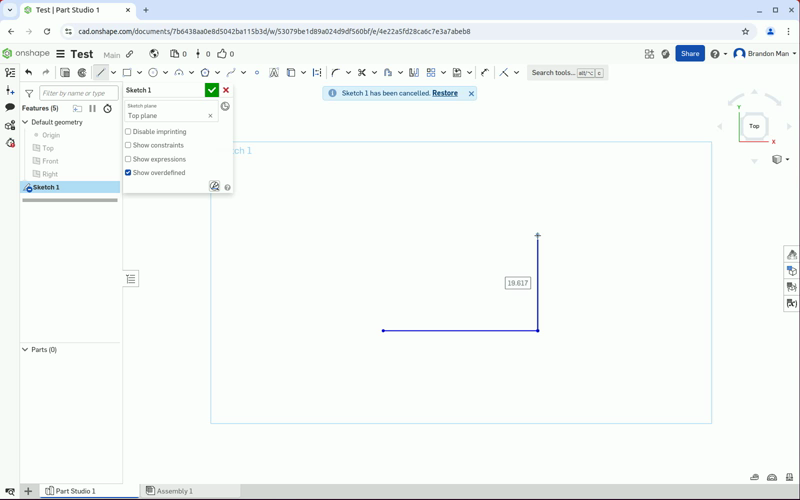
mouse_move(383, 235)
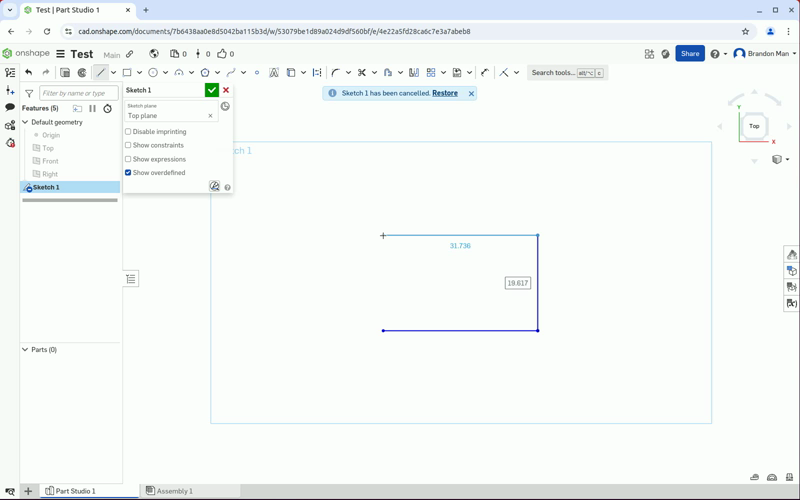
click(383, 235)
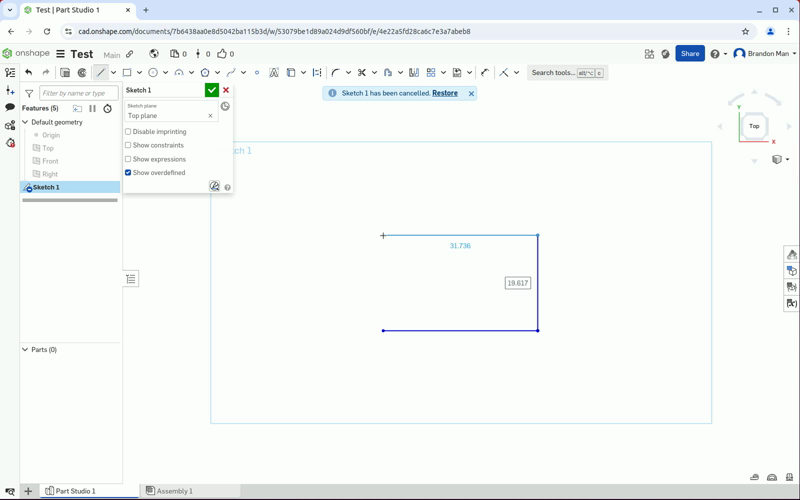
key_up(shift)
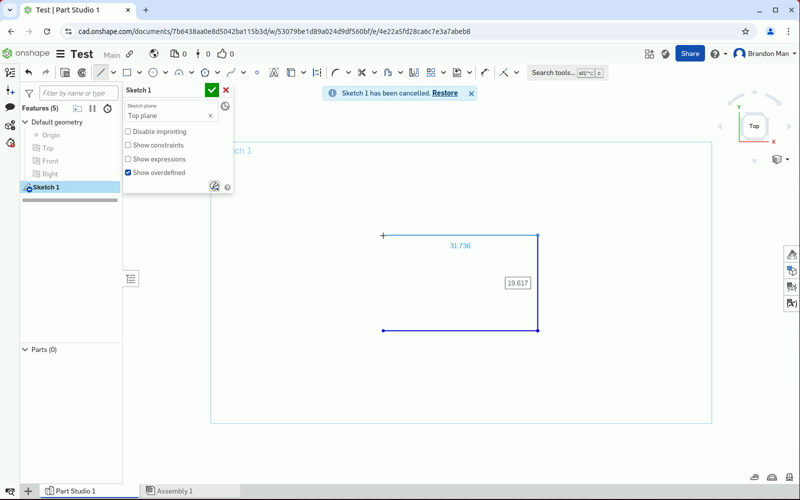
key_down(shift)
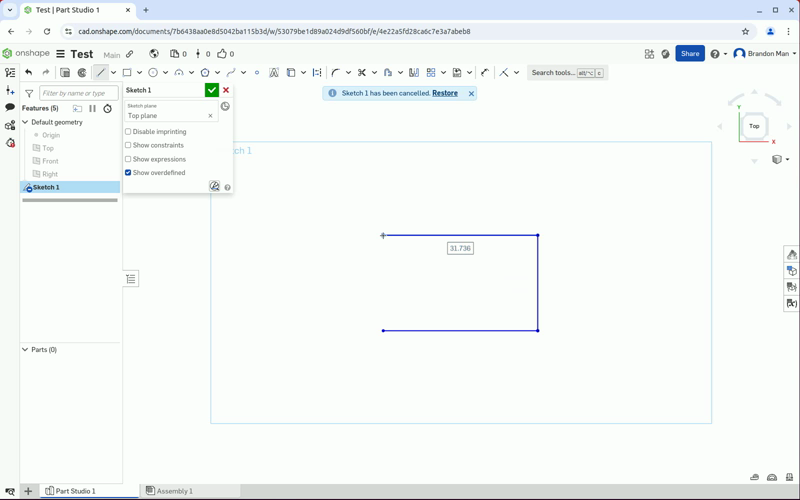
mouse_move(383, 330)
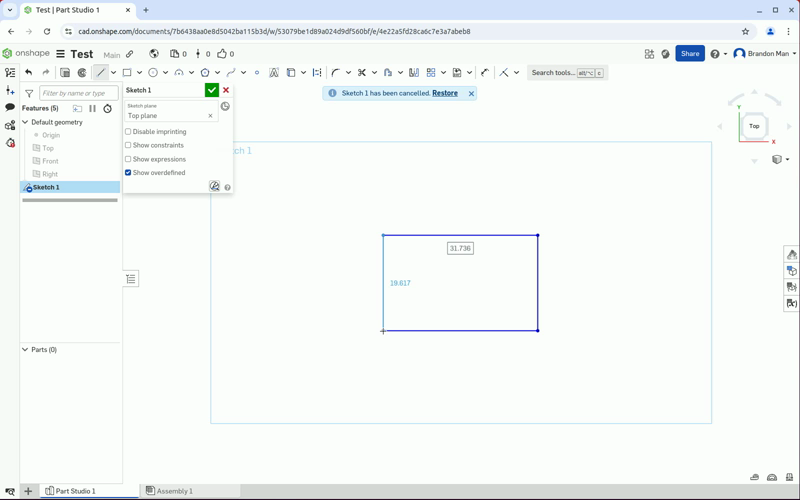
key_up(shift)
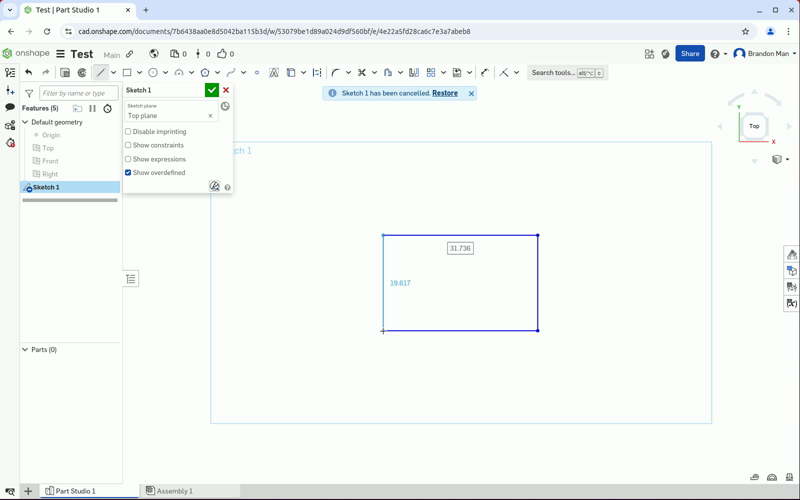
click(383, 330)
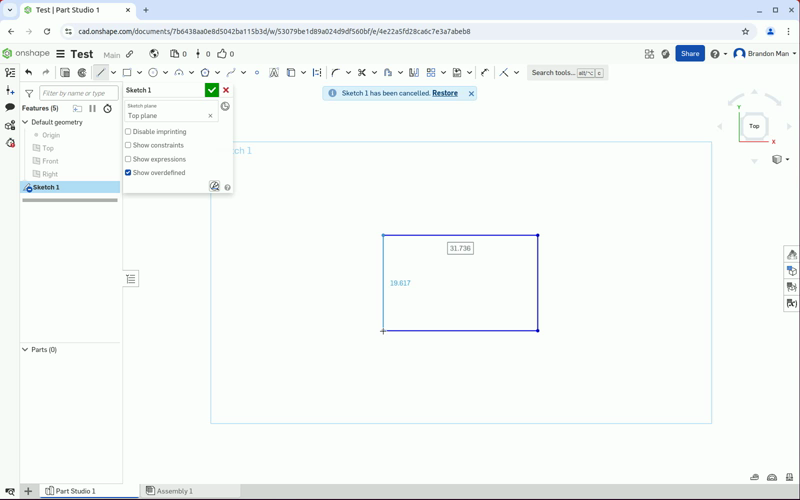
key(esc)
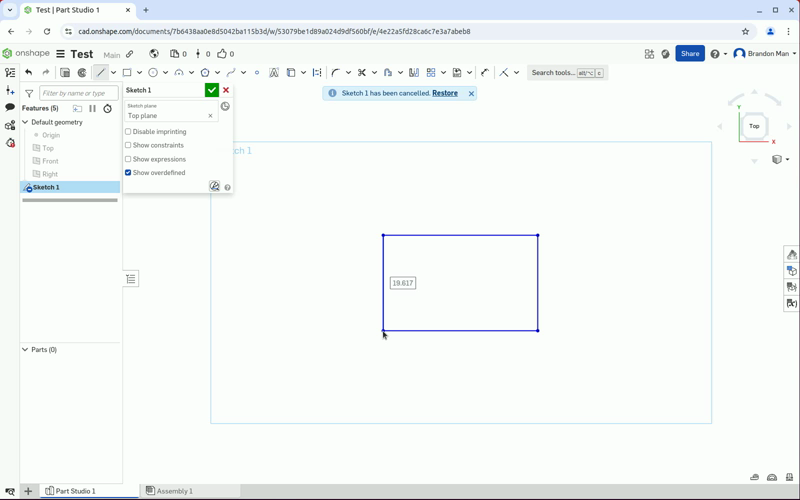
mouse_move(525, 273)
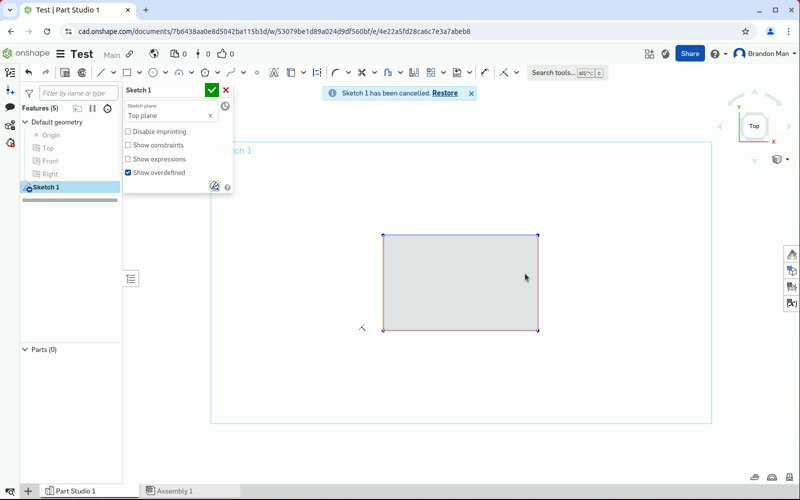
click(525, 273)
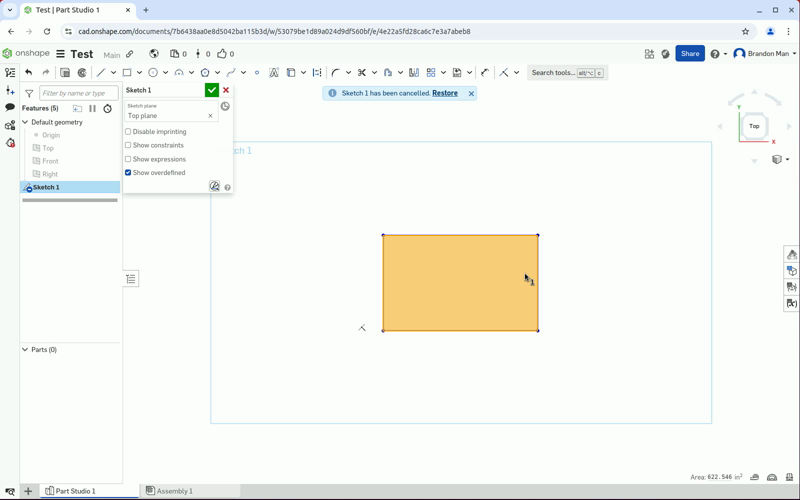
mouse_move(73, 352)
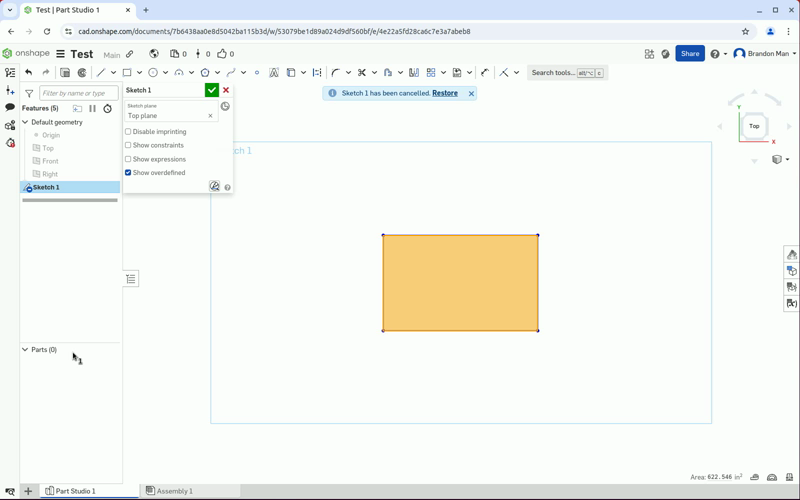
key(shift+y)
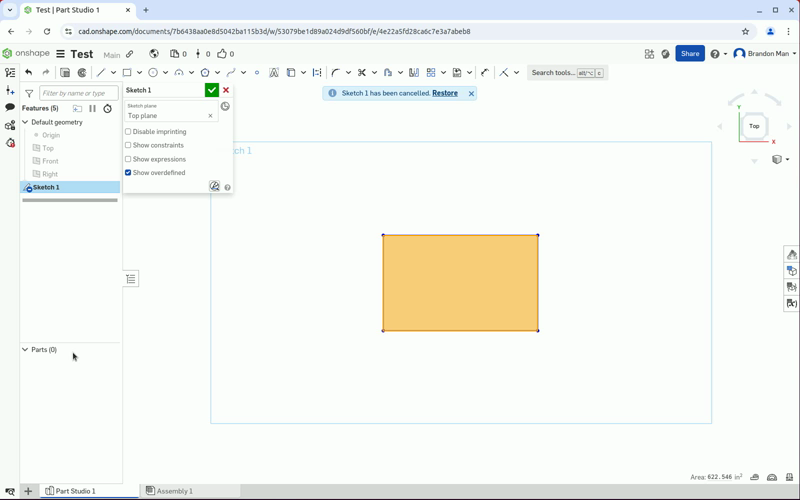
key(shift+e)
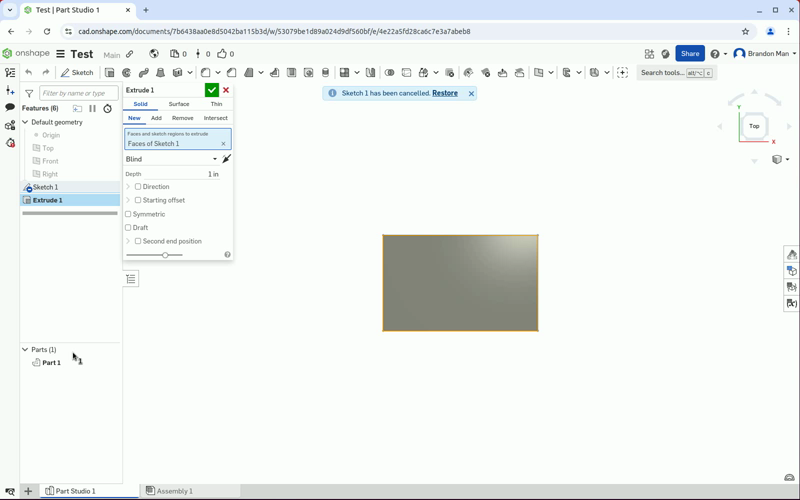
mouse_move(143, 106)
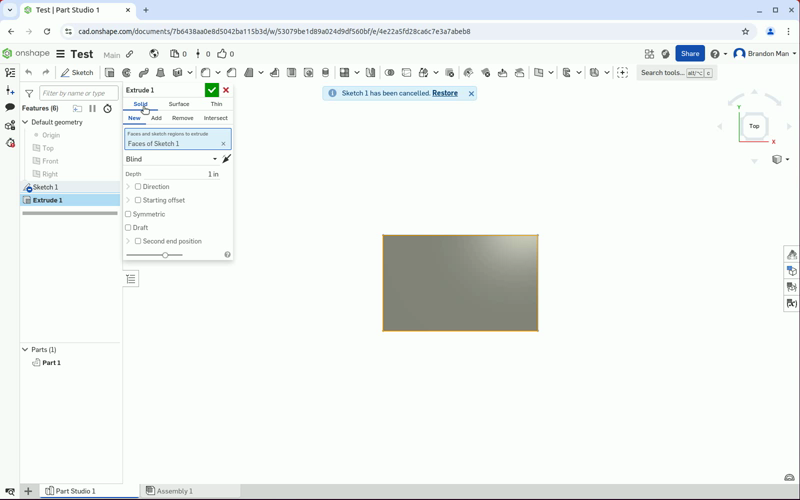
click(143, 106)
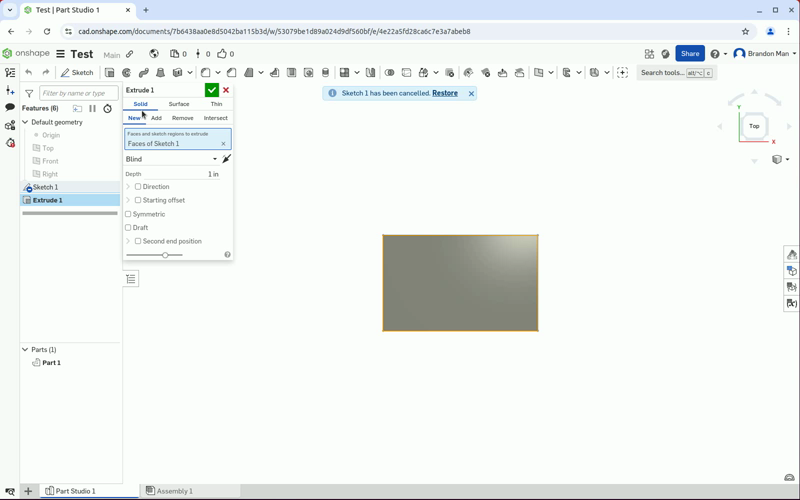
mouse_move(137, 120)
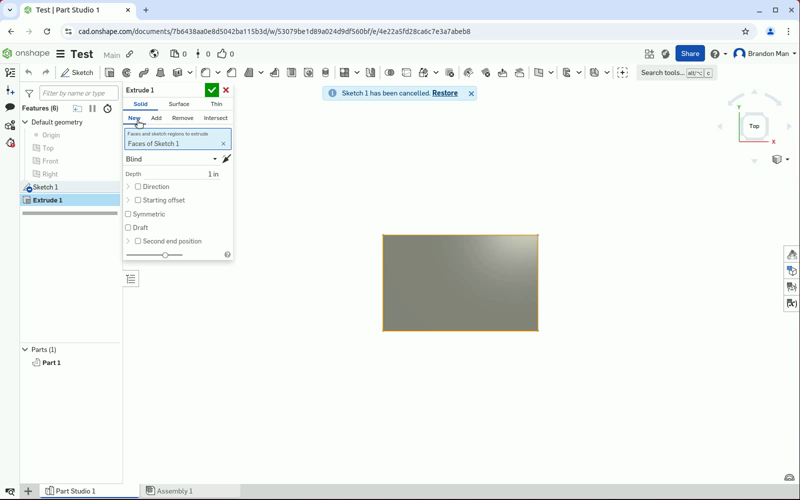
click(137, 120)
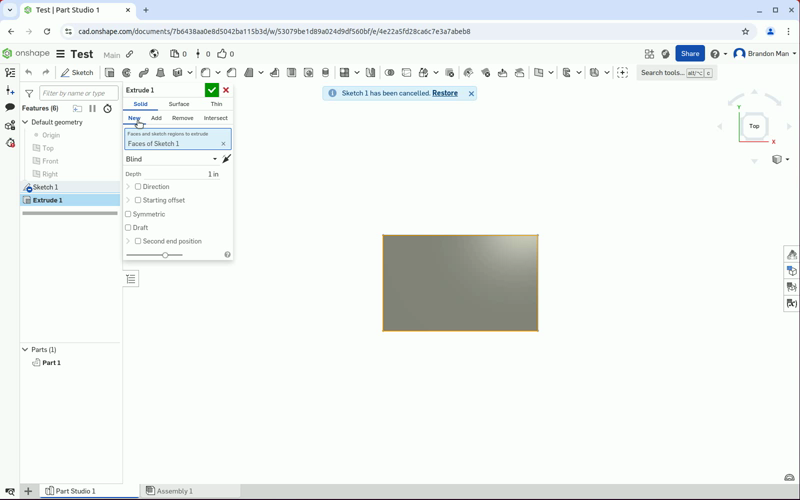
key(tab, 4)
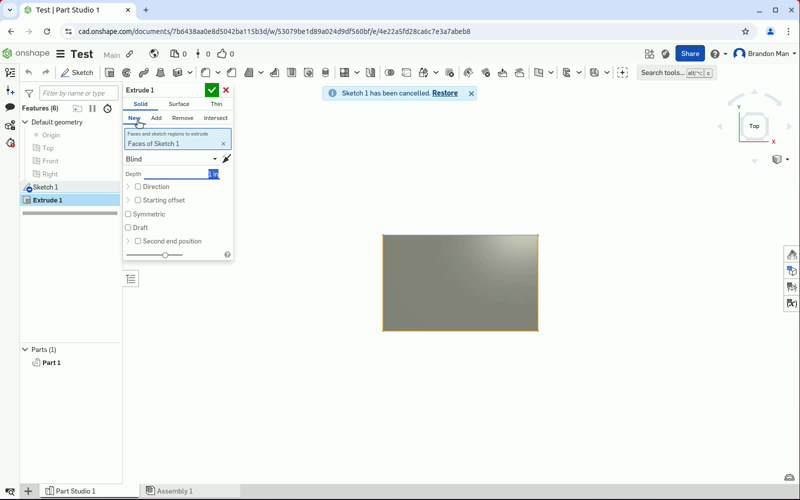
text(23.108)
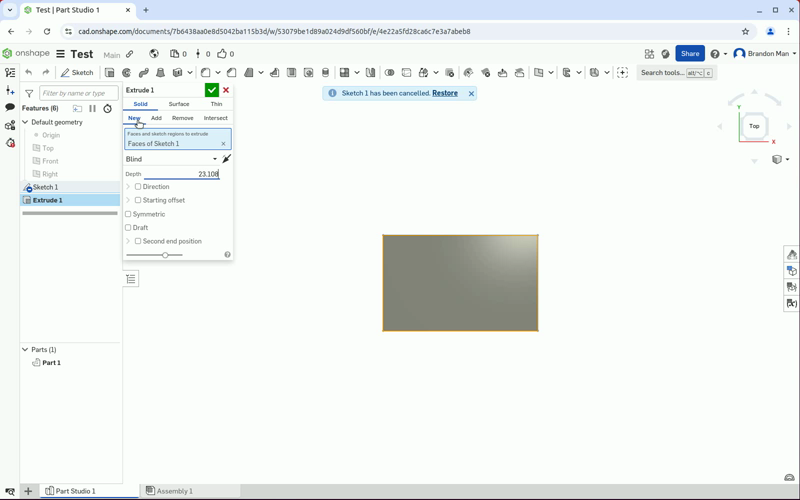
key(enter)
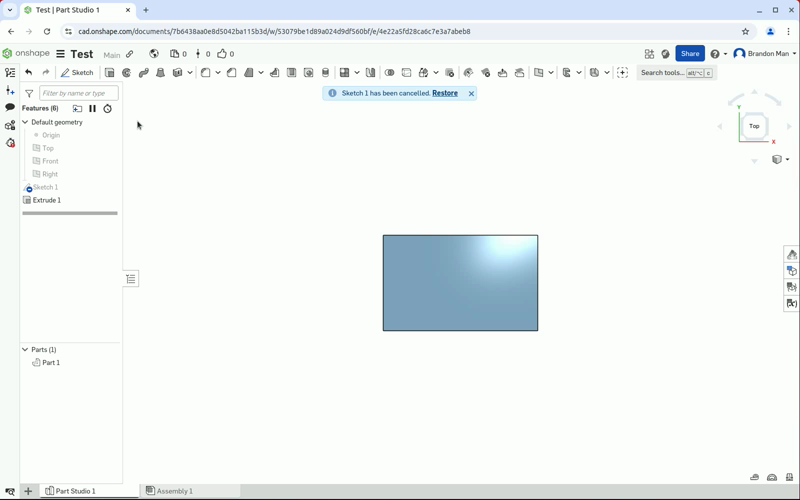
key(shift+h)
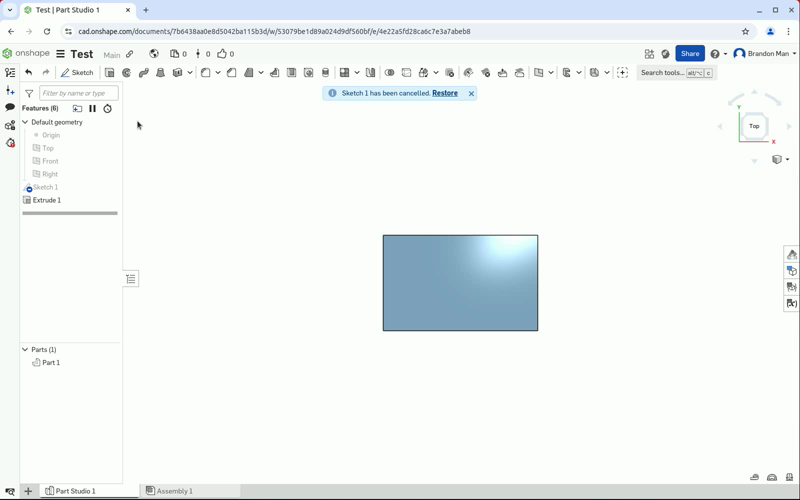
key(shift+h)
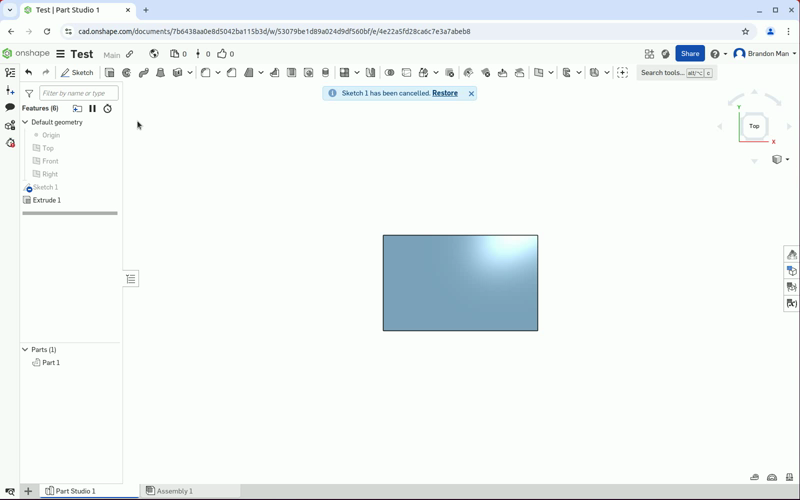
mouse_move(73, 189)
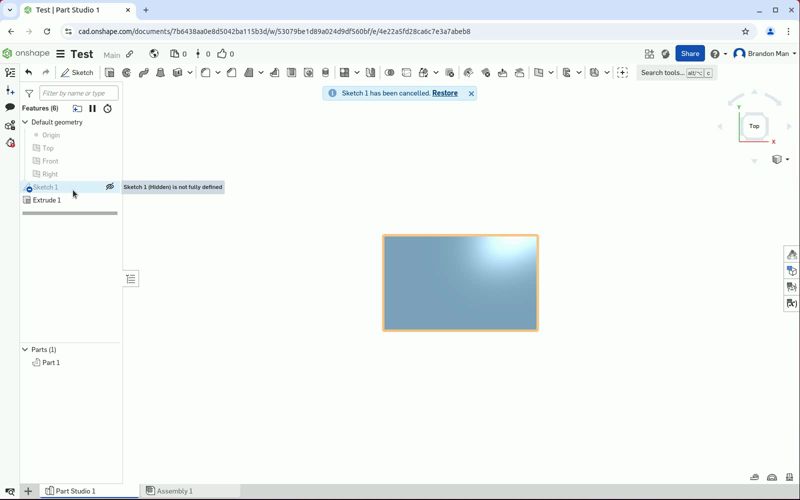
click(73, 189)
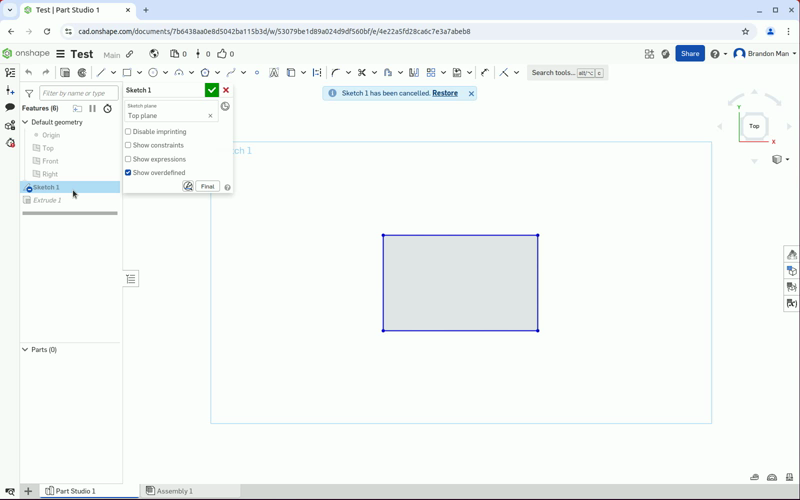
mouse_move(229, 92)
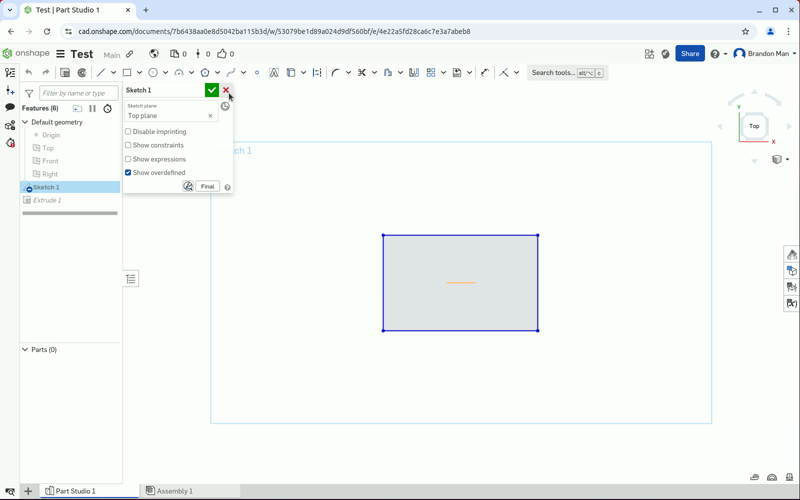
click(229, 92)
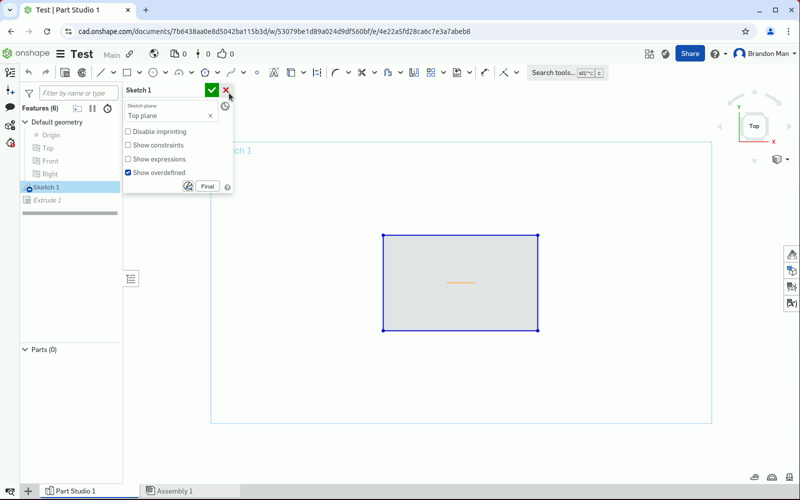
key(shift+s)
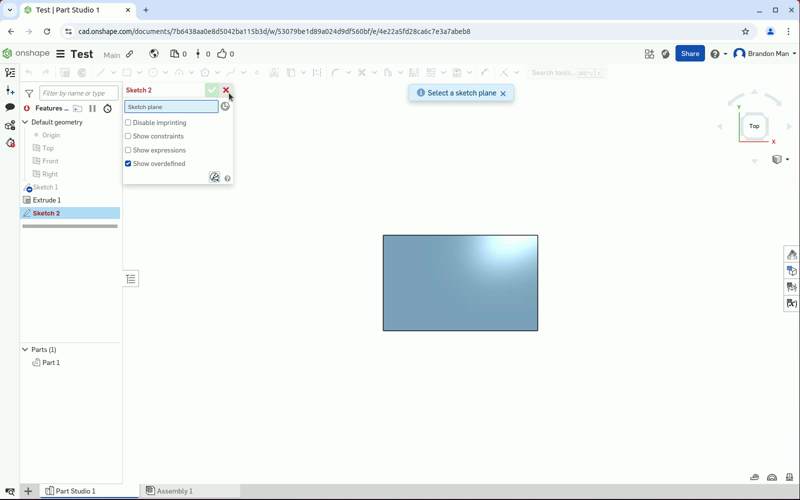
mouse_move(73, 150)
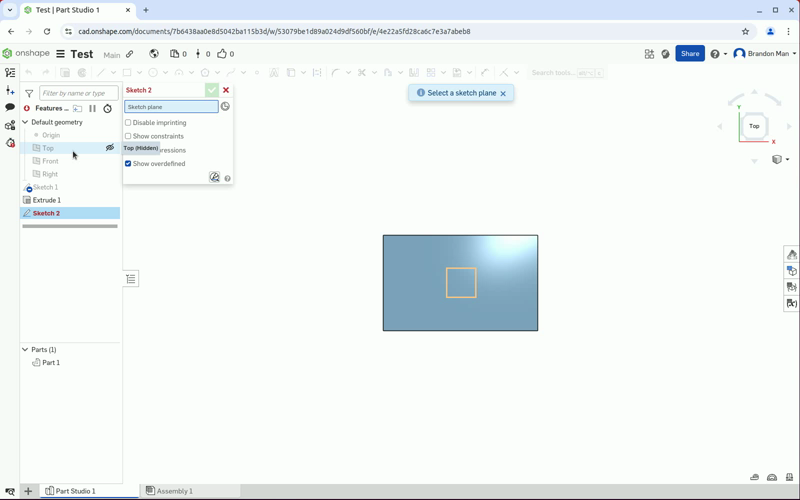
click(73, 150)
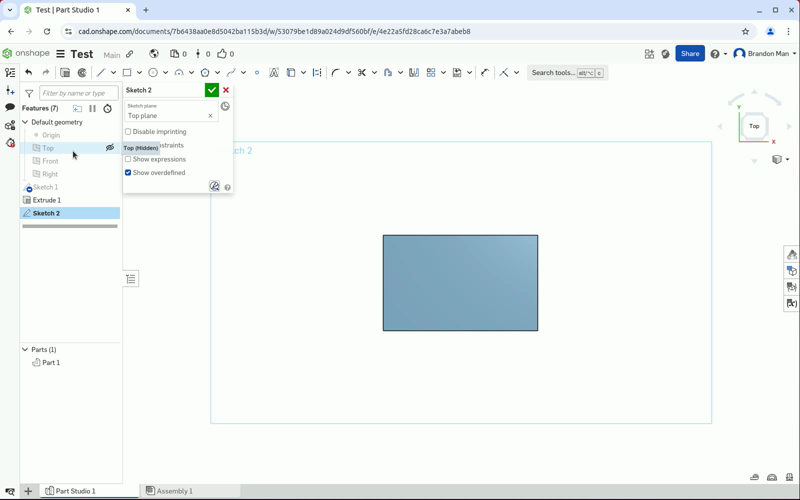
mouse_move(73, 352)
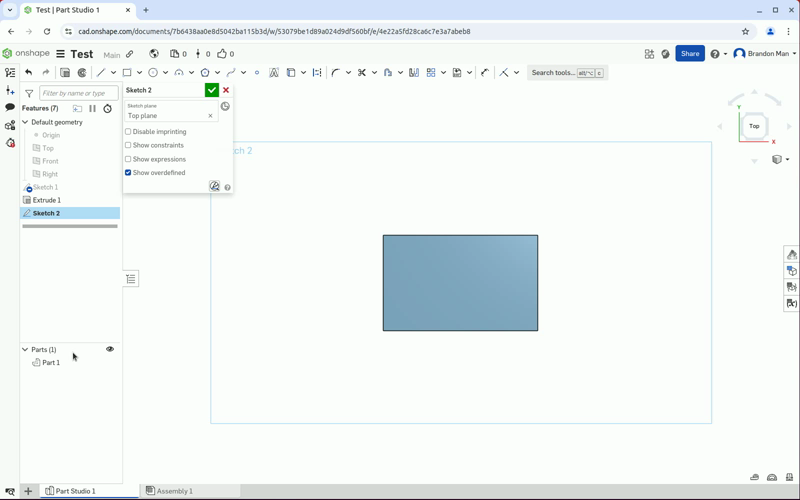
key(y)
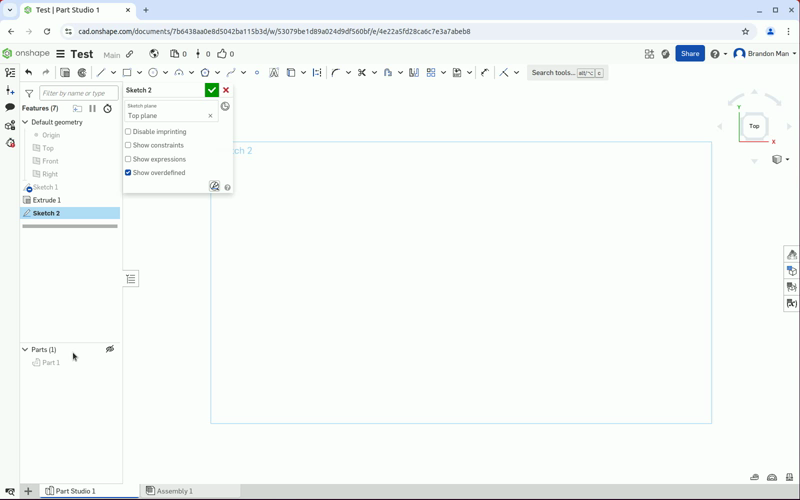
key(l)
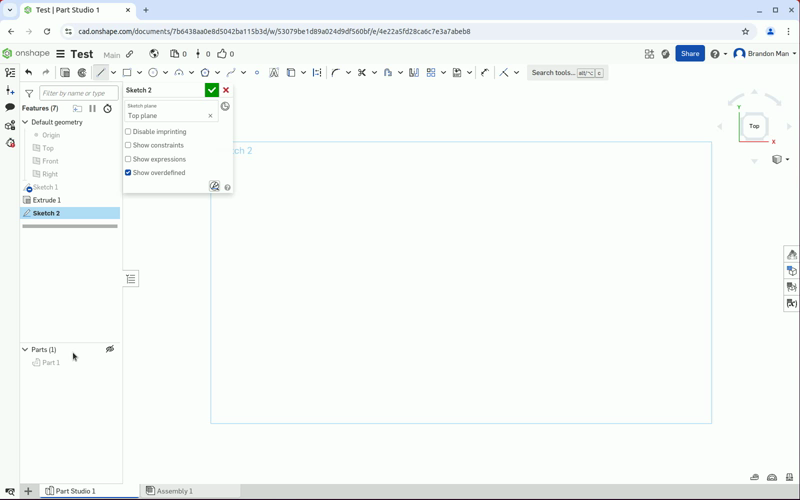
key_down(shift)
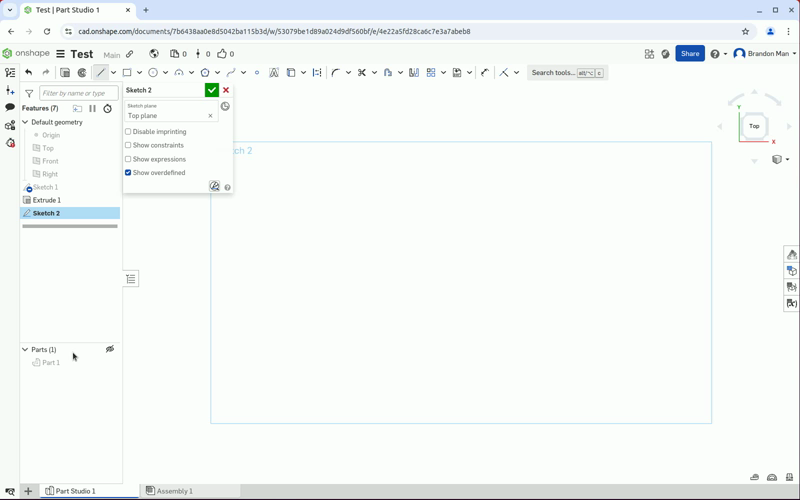
mouse_move(383, 330)
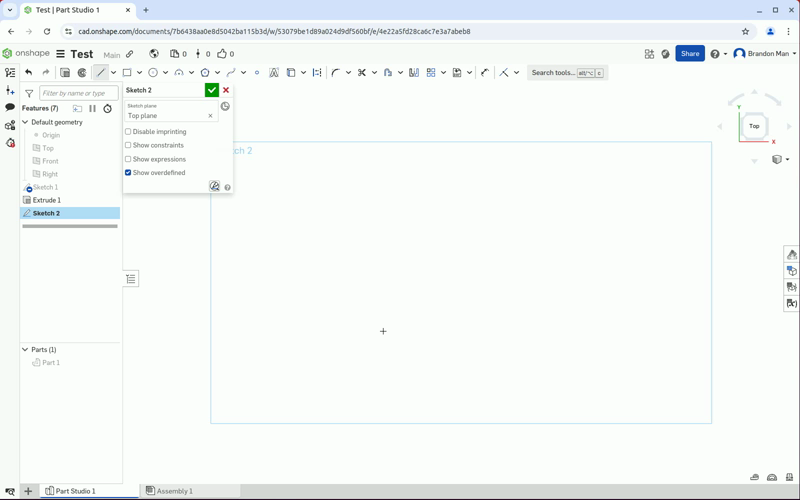
click(383, 330)
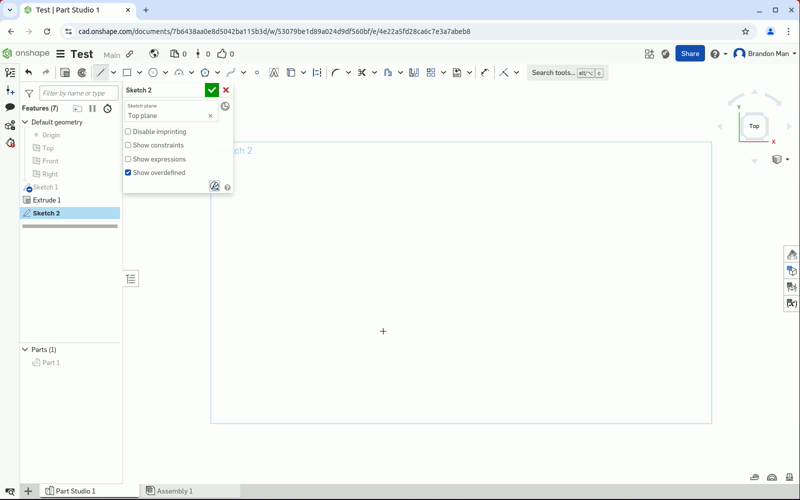
key_up(shift)
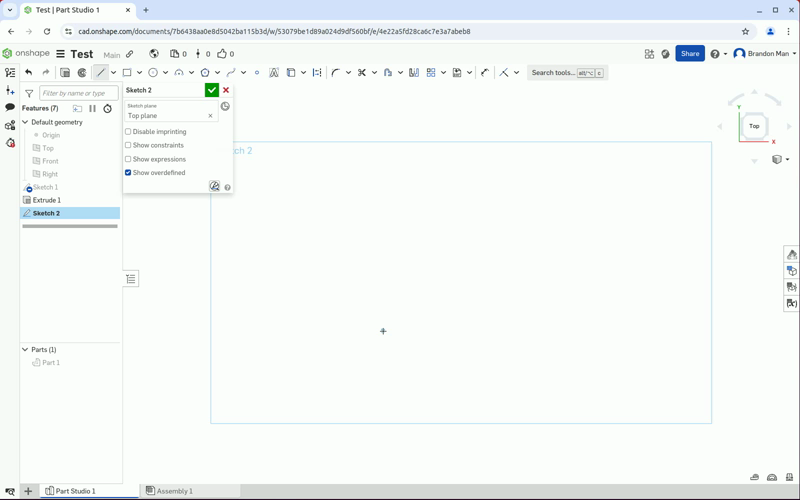
key_down(shift)
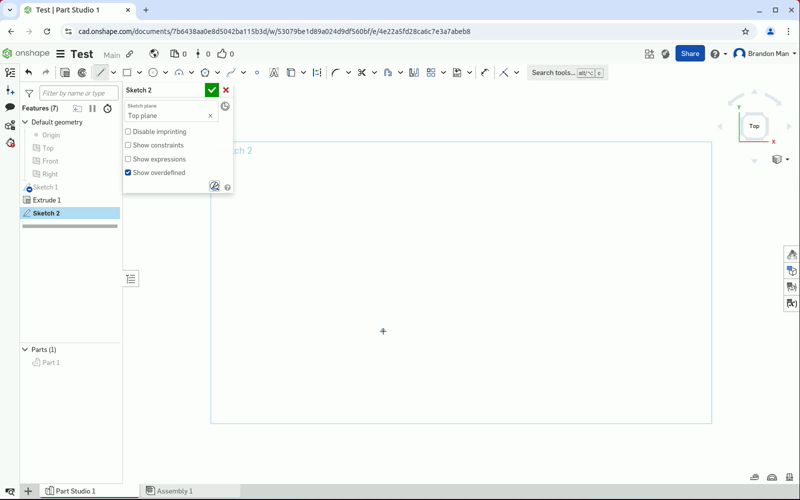
mouse_move(537, 330)
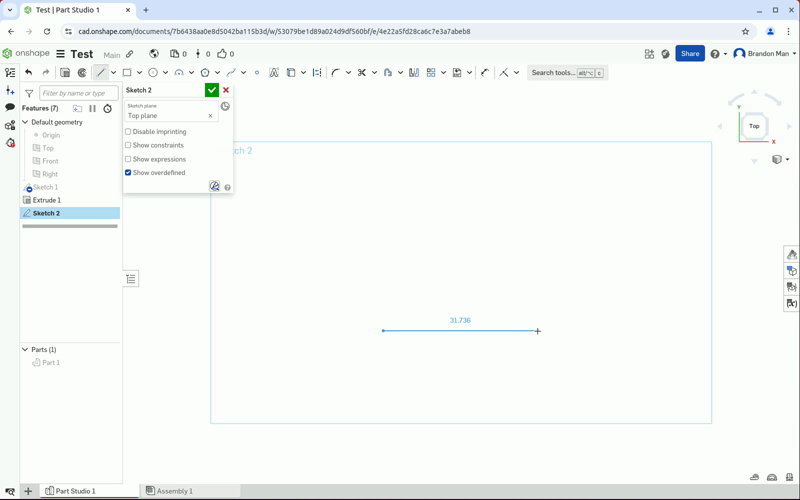
click(537, 330)
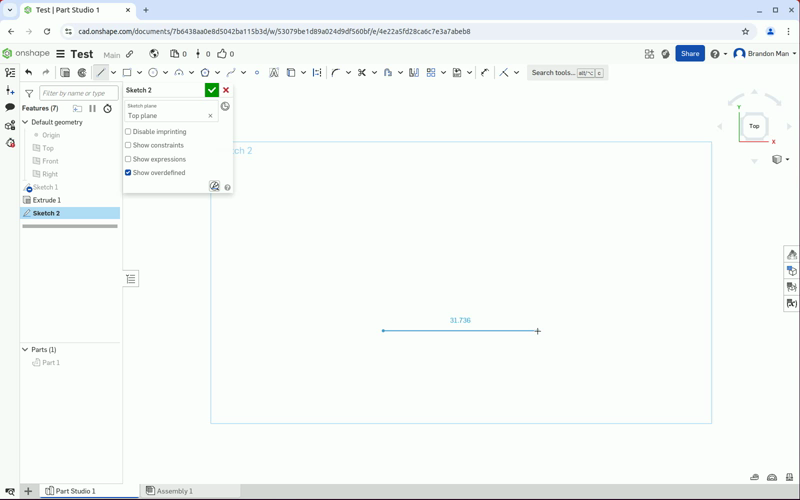
key_up(shift)
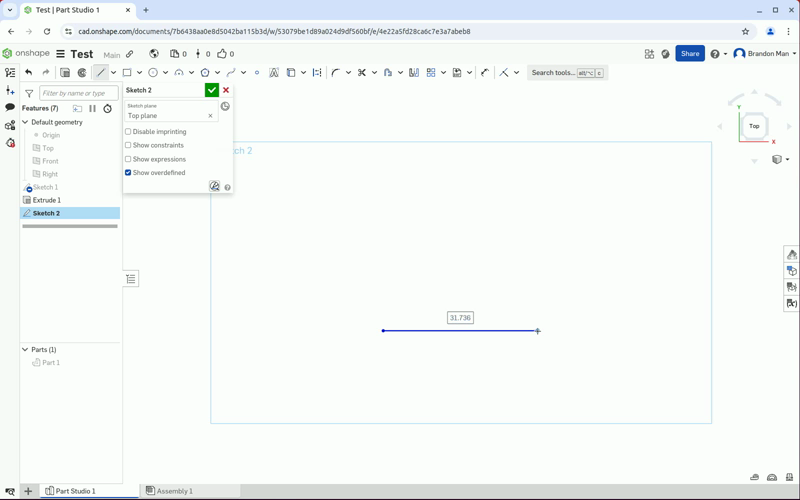
key_down(shift)
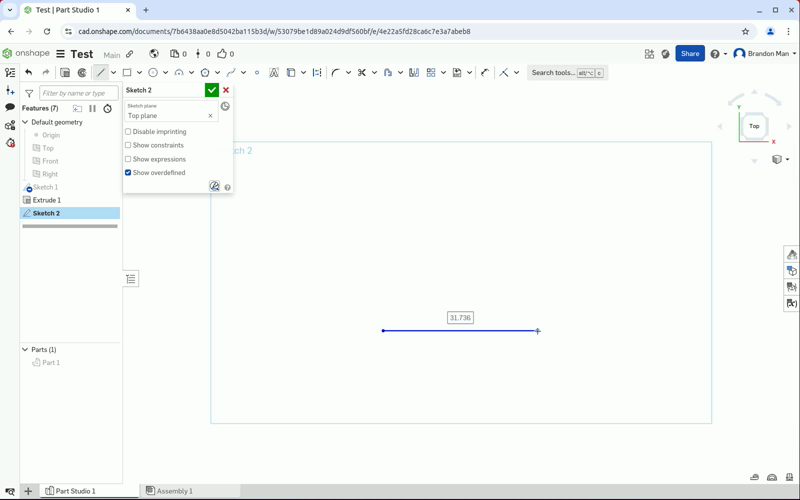
mouse_move(537, 235)
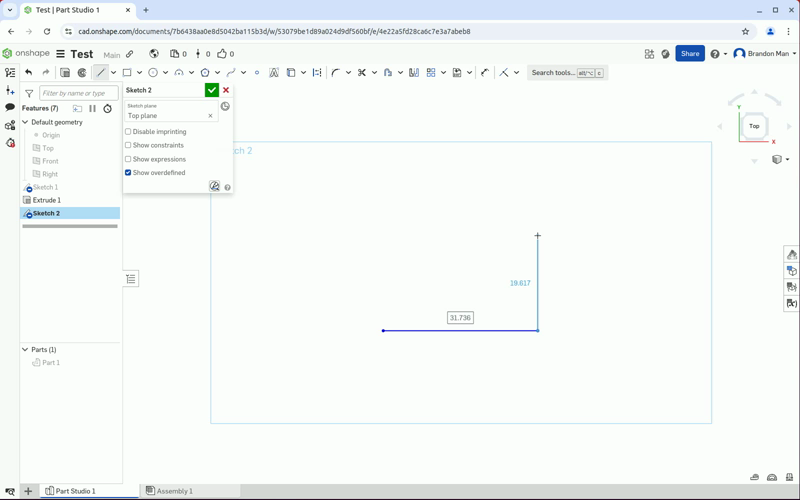
click(537, 235)
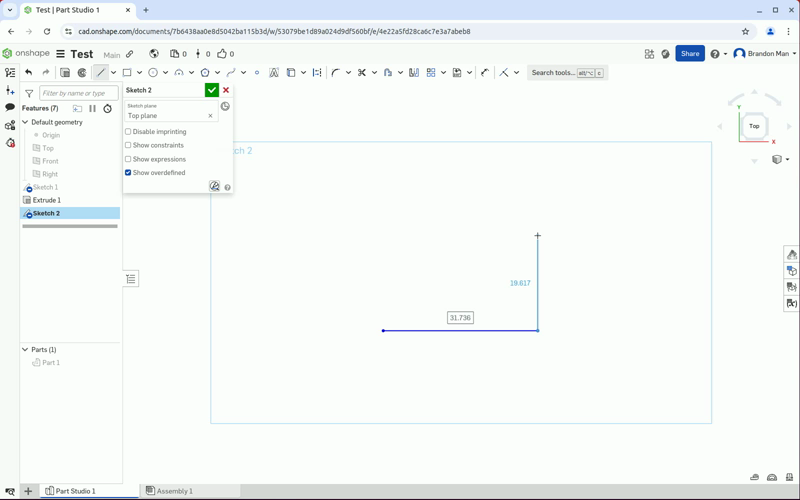
key_up(shift)
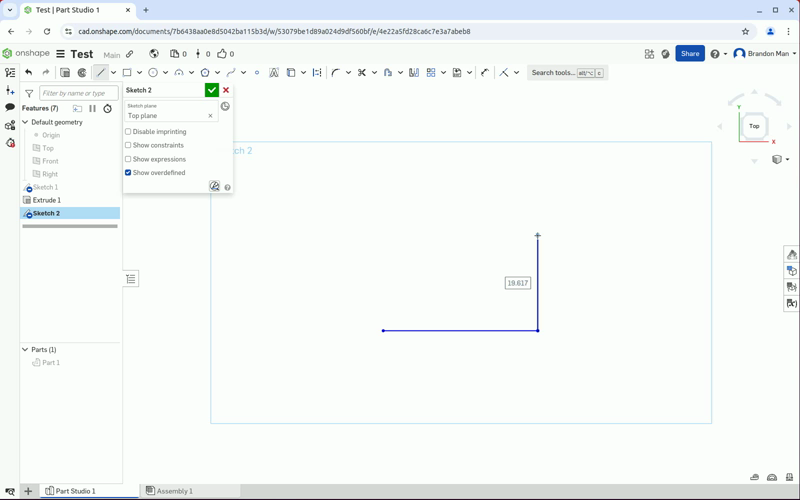
key_down(shift)
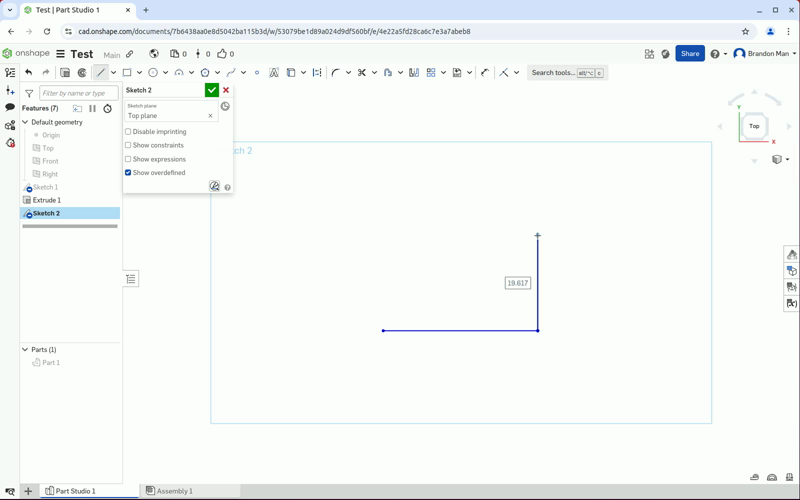
mouse_move(383, 235)
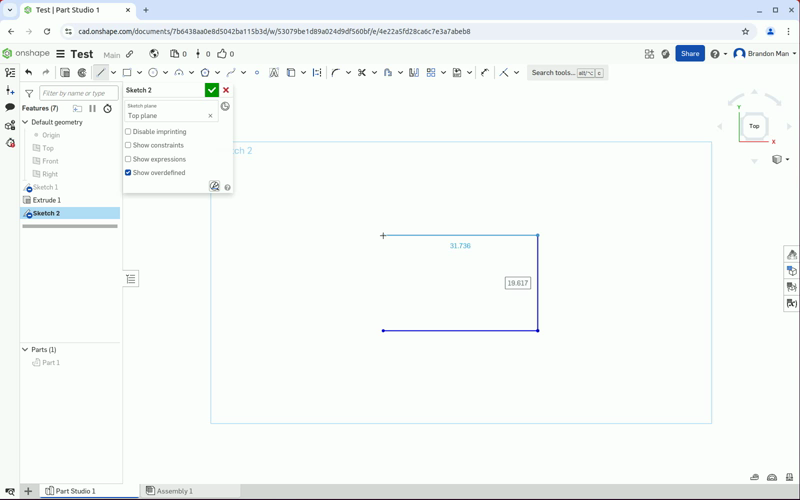
click(383, 235)
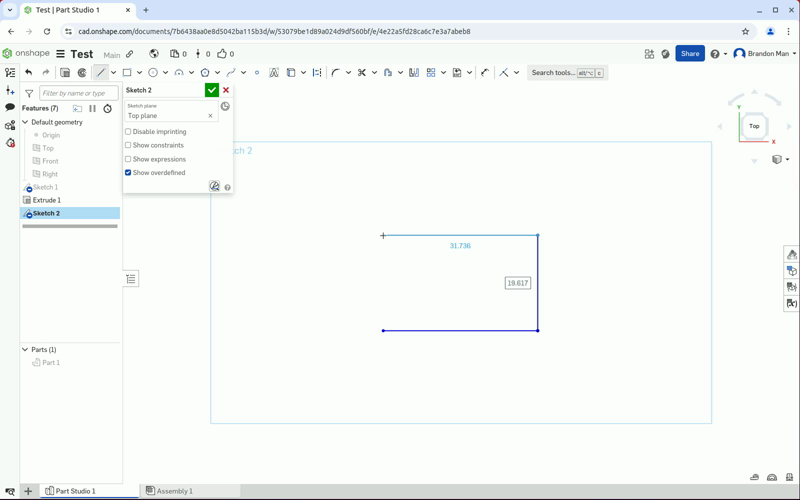
key_up(shift)
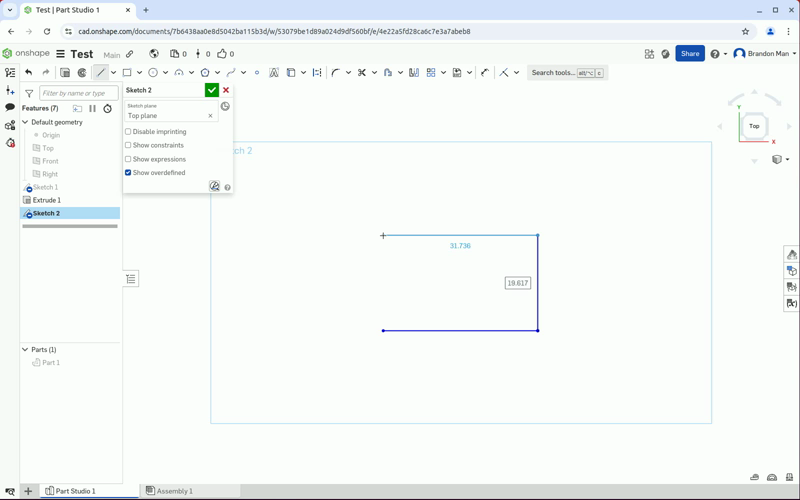
key_down(shift)
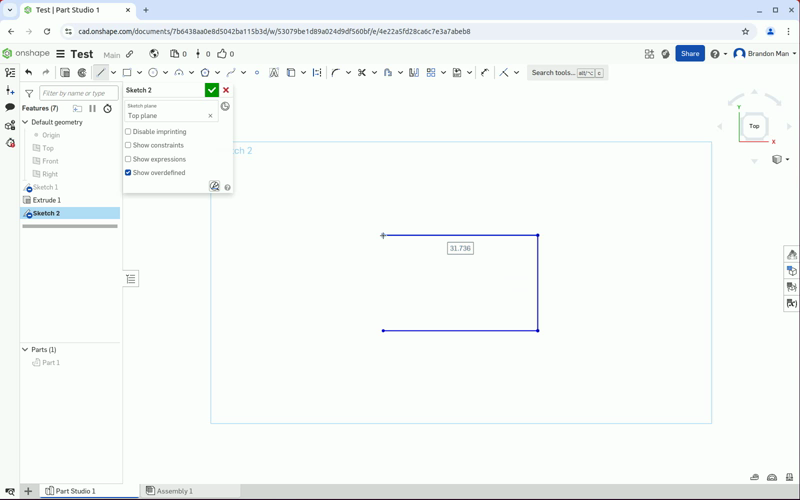
mouse_move(383, 330)
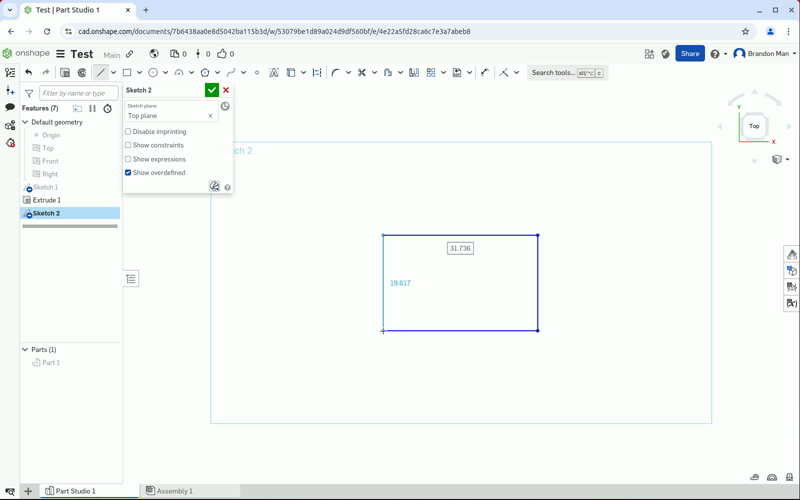
key_up(shift)
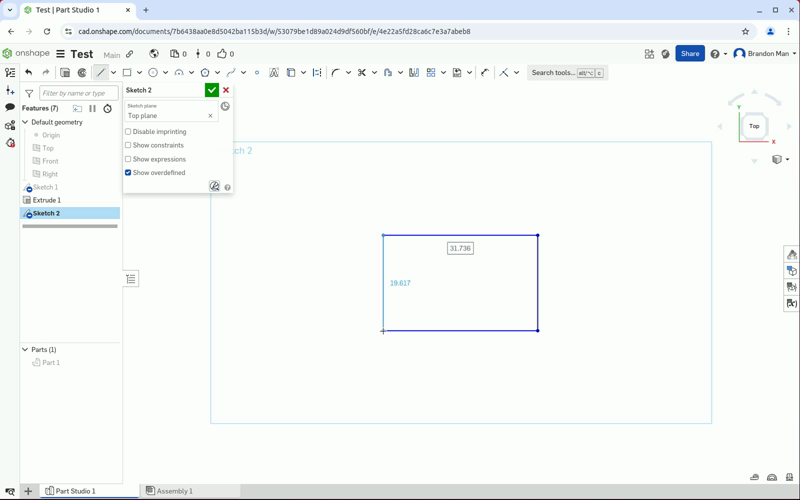
click(383, 330)
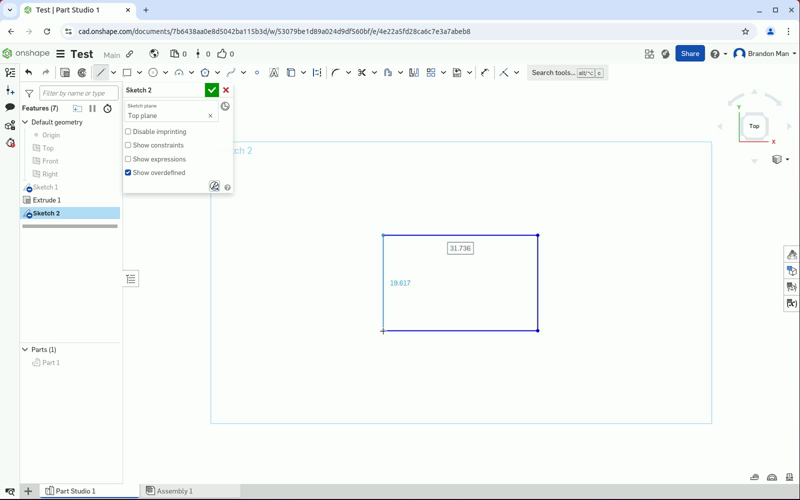
key(esc)
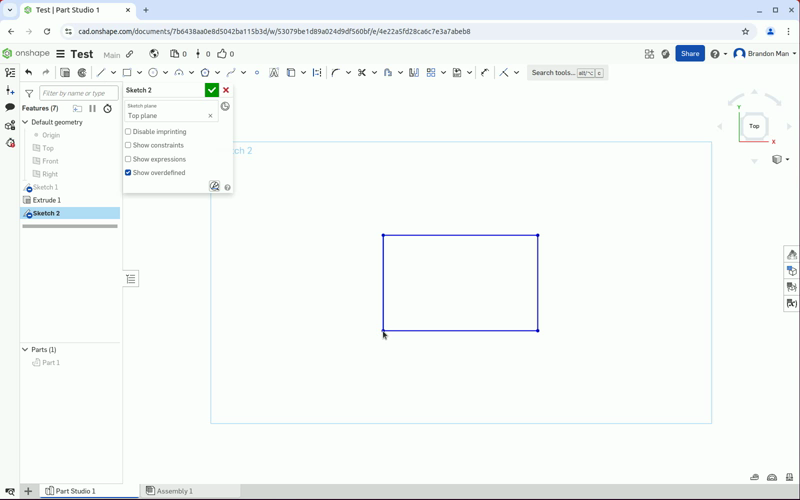
mouse_move(398, 271)
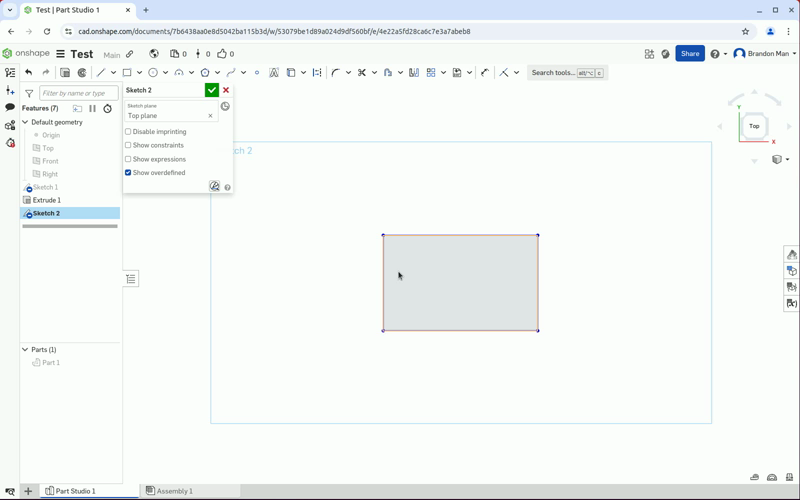
click(398, 271)
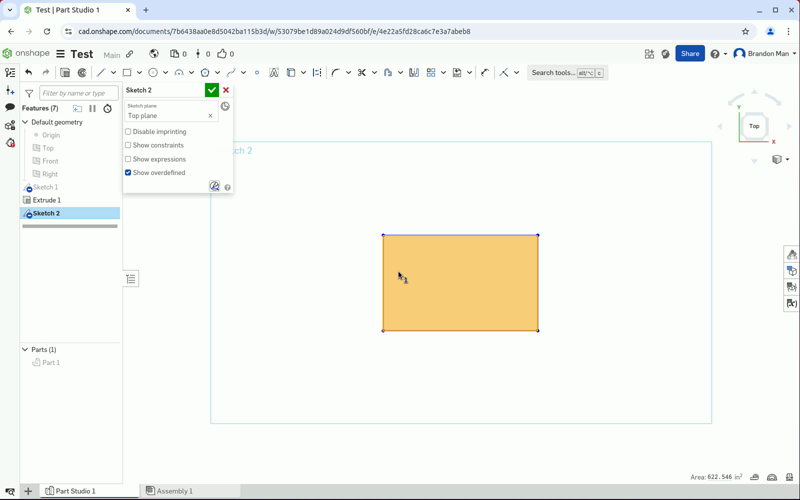
mouse_move(73, 352)
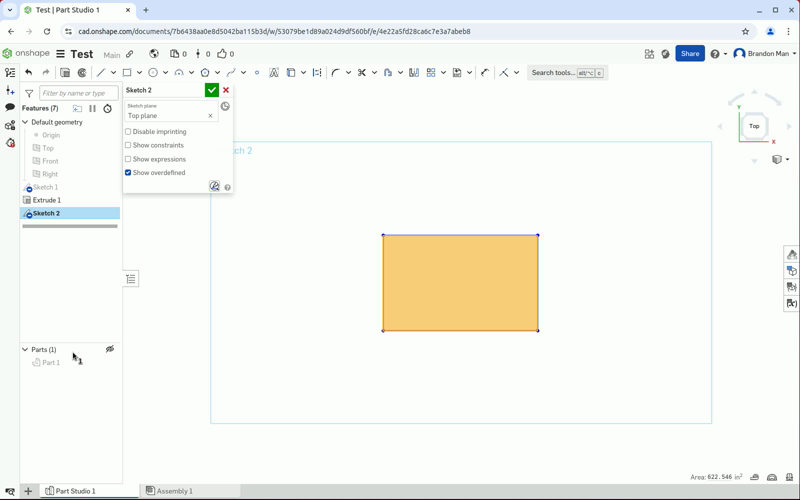
key(shift+y)
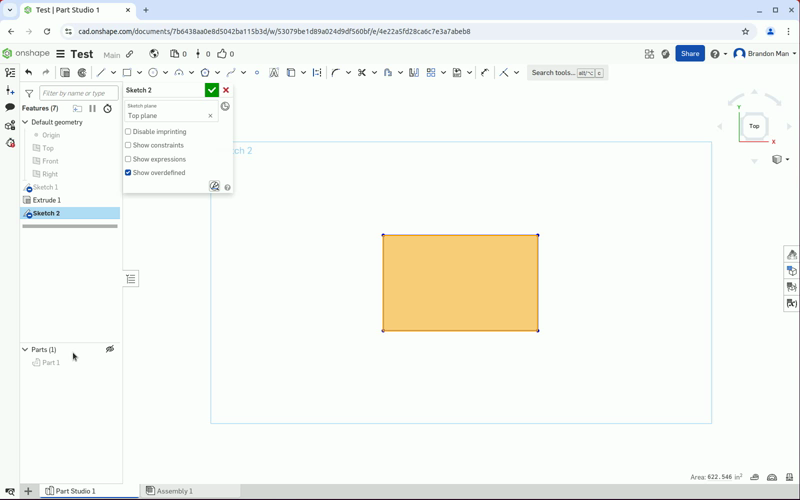
key(shift+e)
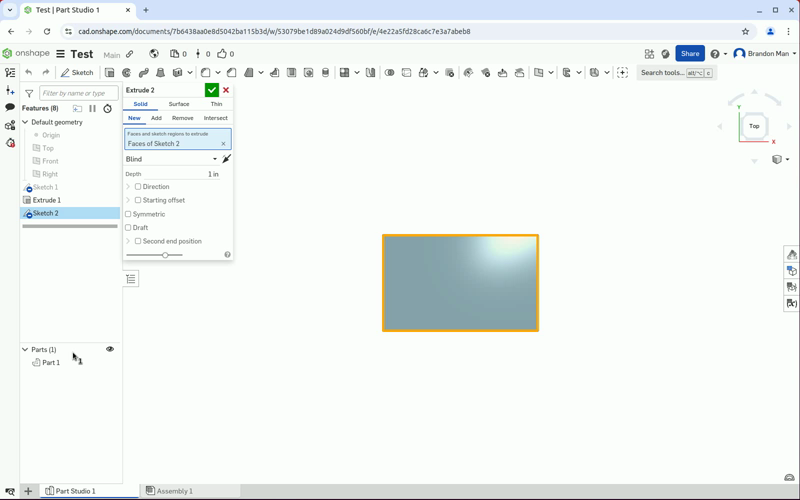
mouse_move(143, 106)
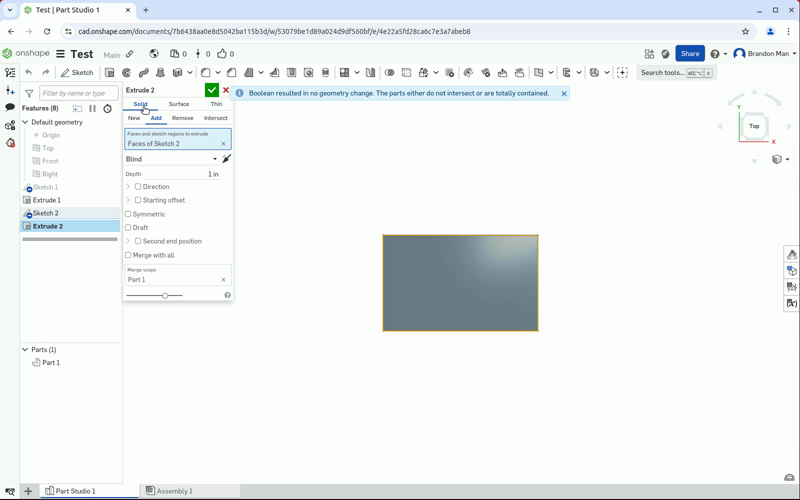
click(143, 106)
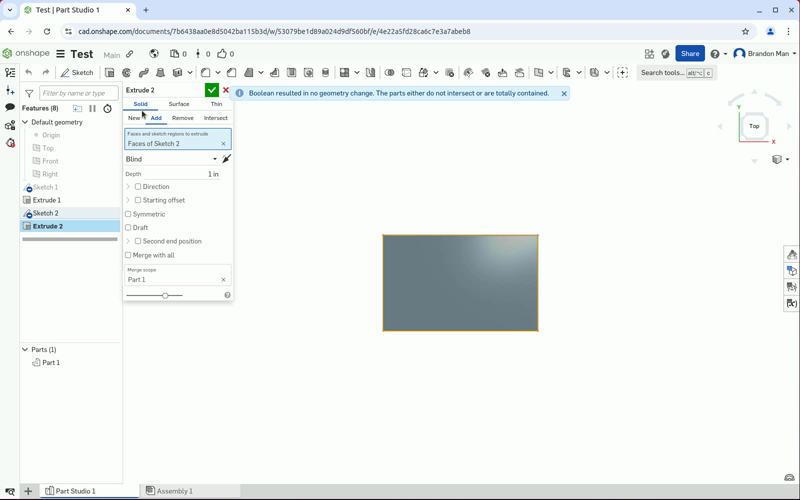
mouse_move(137, 120)
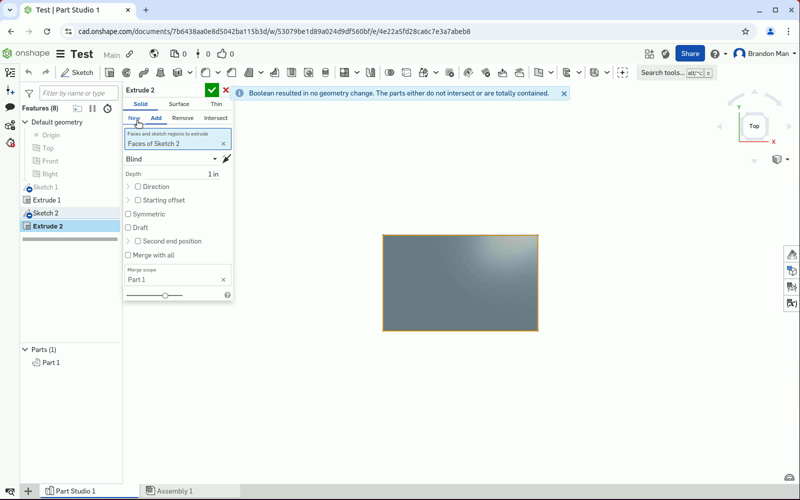
click(137, 120)
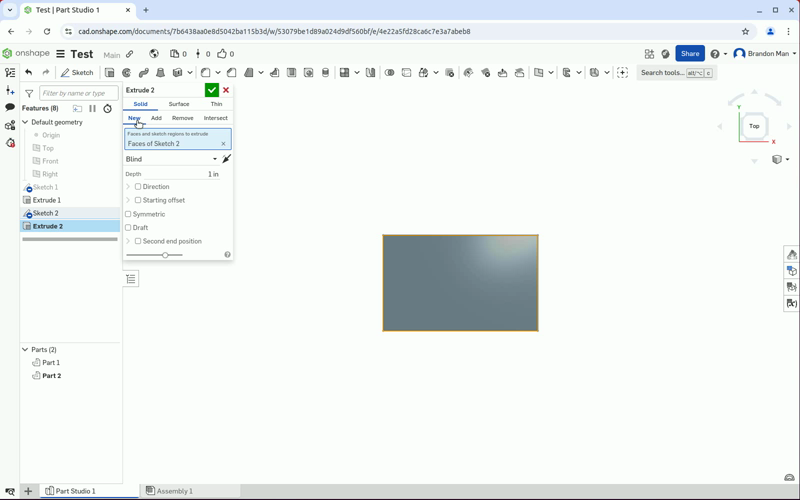
key(tab, 4)
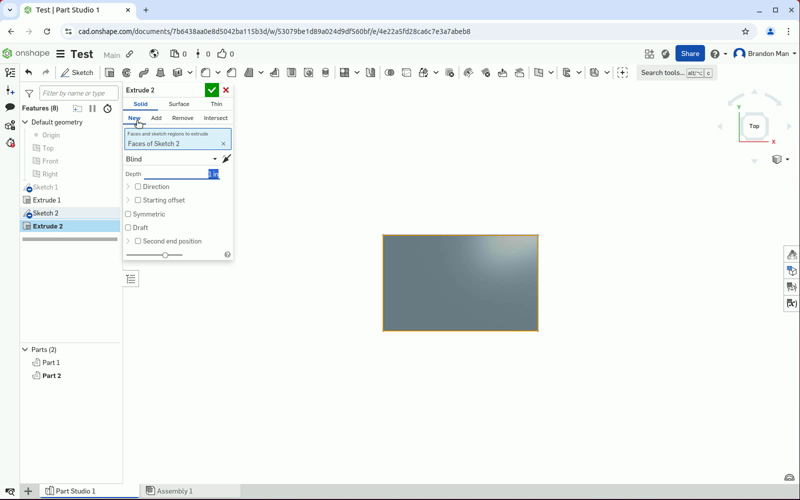
text(23.108)
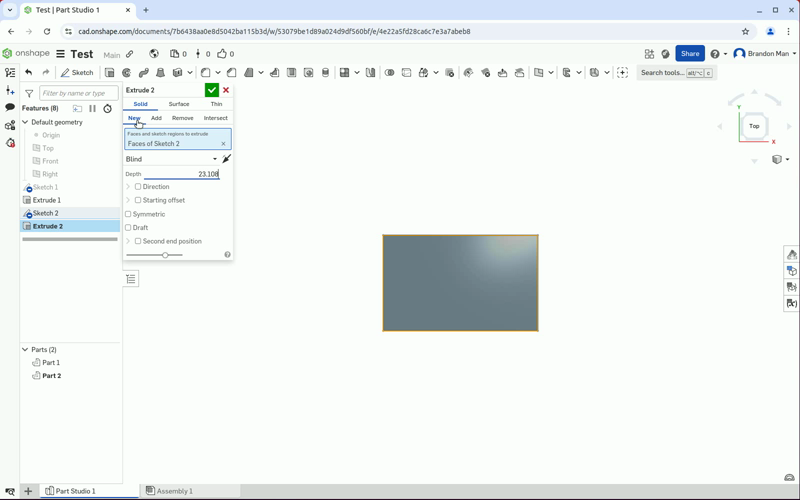
key(enter)
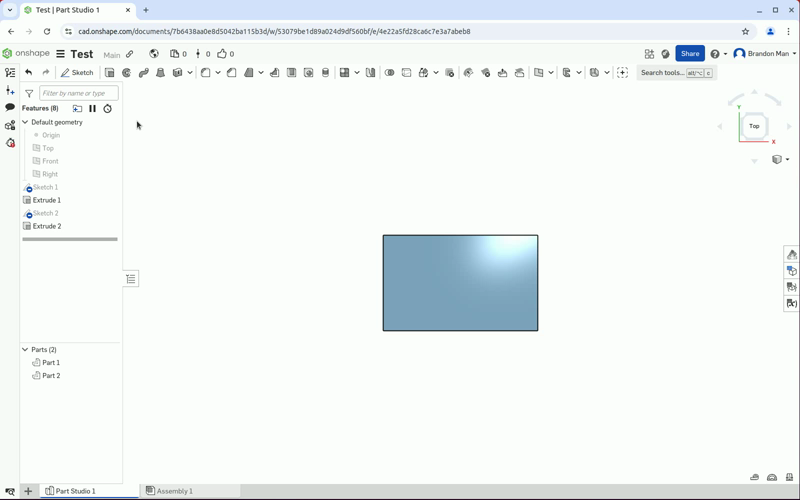
key(shift+h)
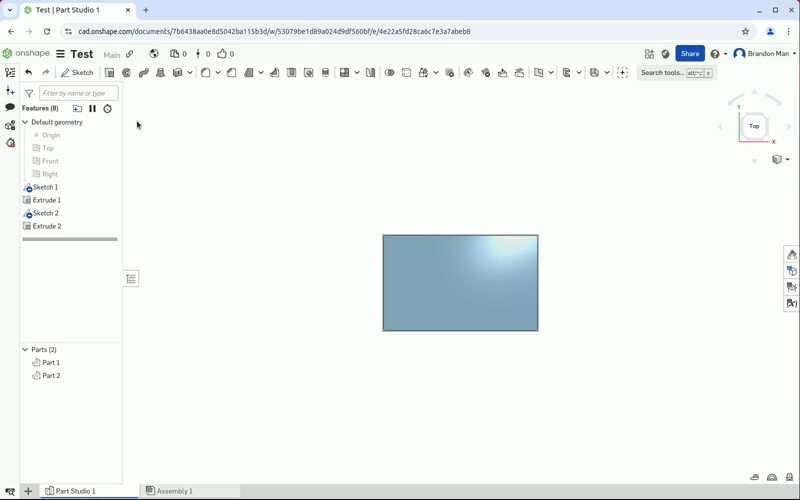
key(shift+h)
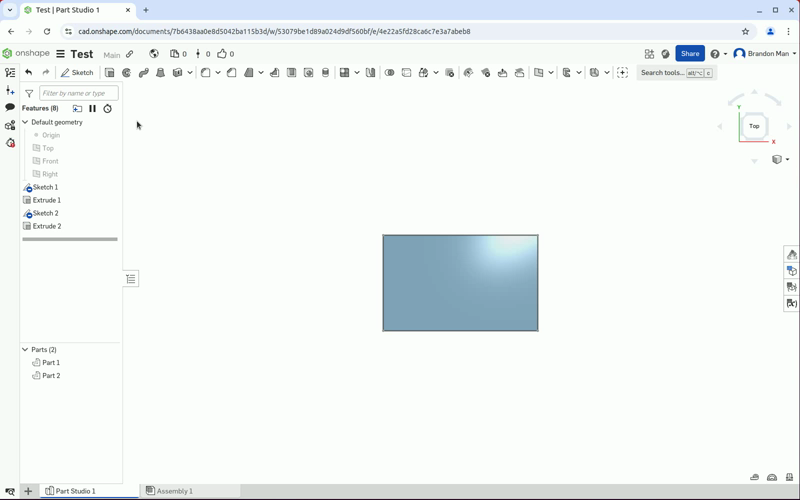
key(shift+7)
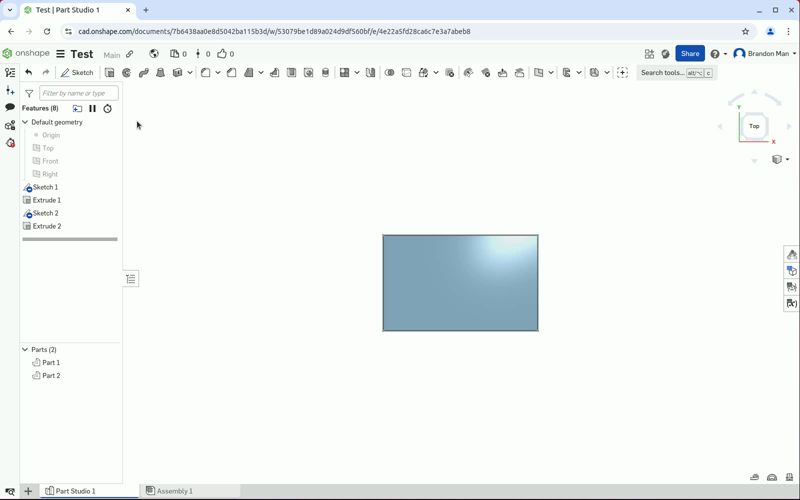
key(up, 3)
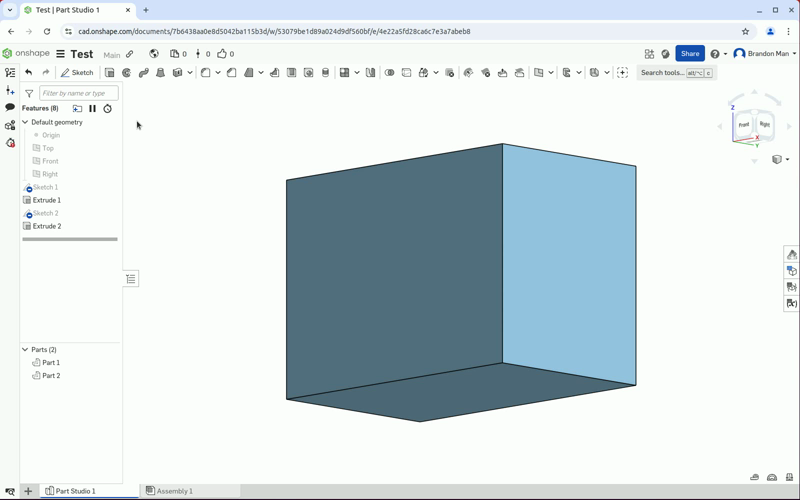
key(left, 3)
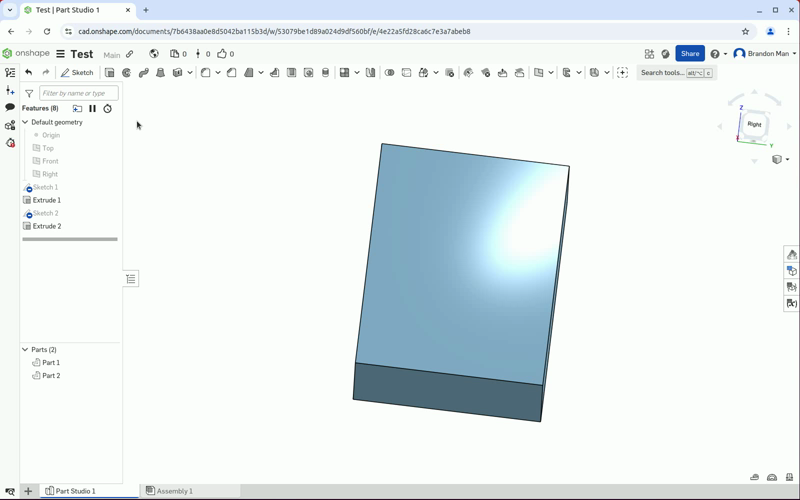
key(right, 3)
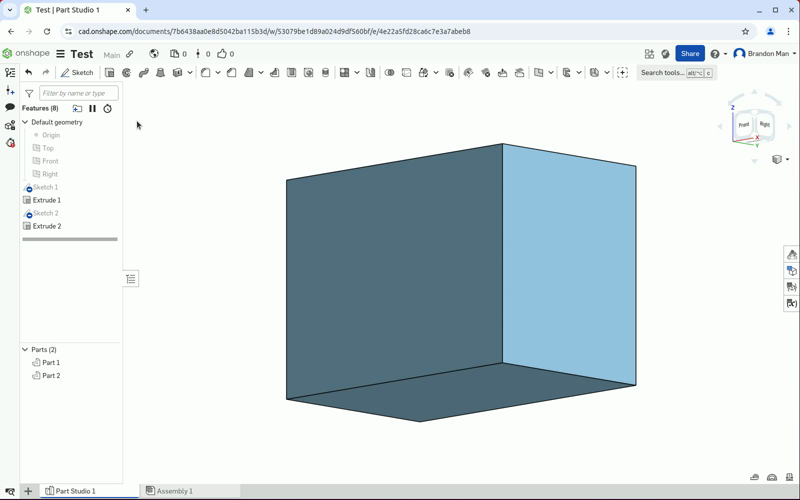
key(down, 3)
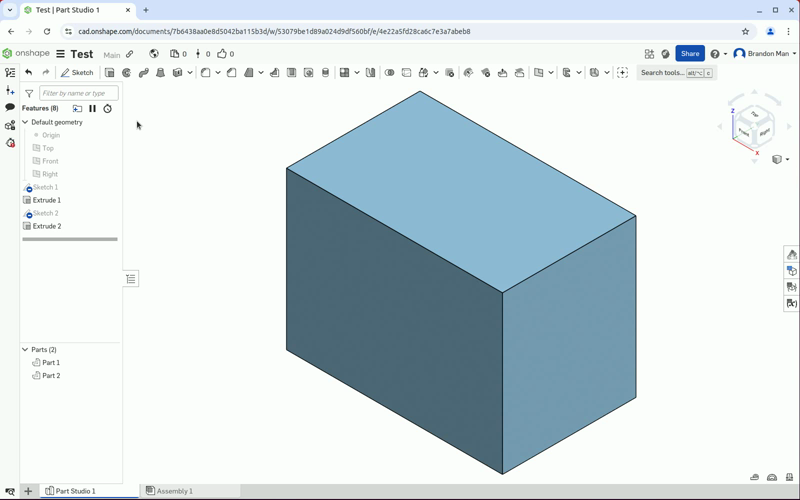
mouse_move(73, 189)
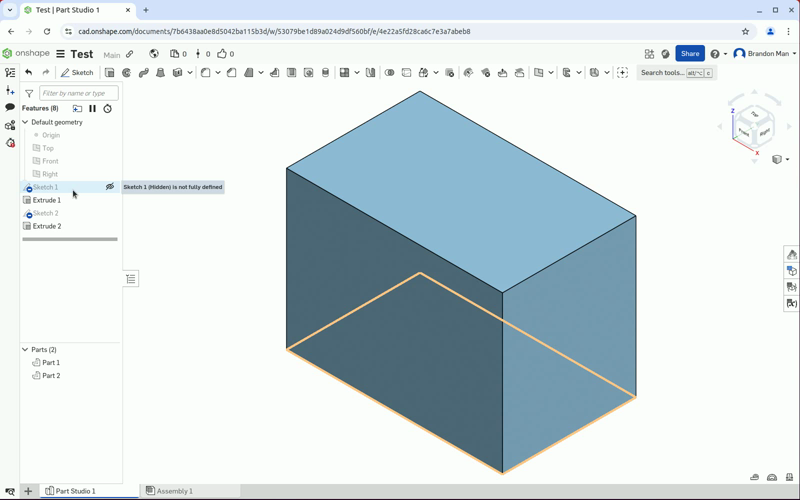
click(73, 189)